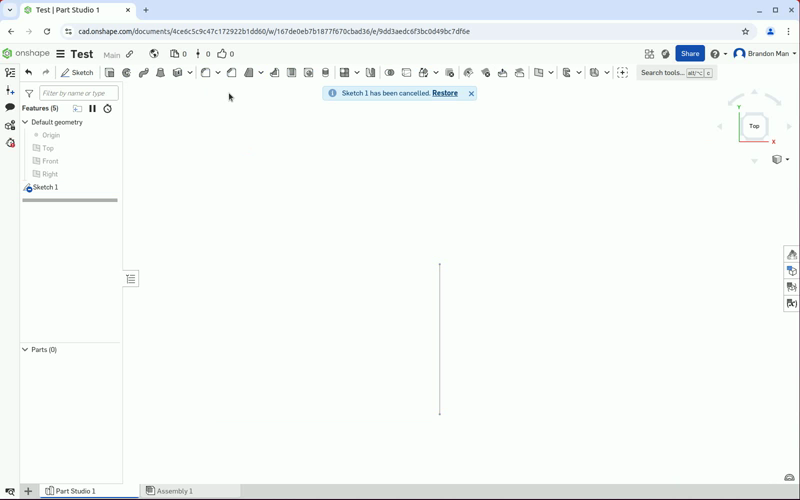
key(shift+h)
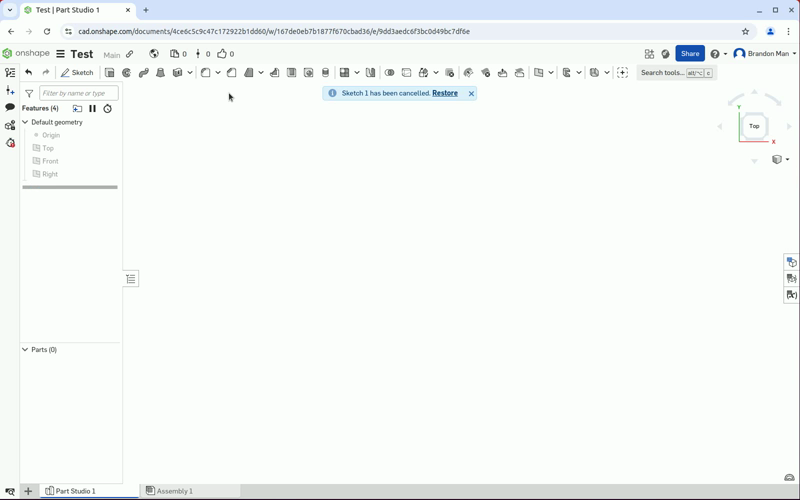
mouse_move(73, 352)
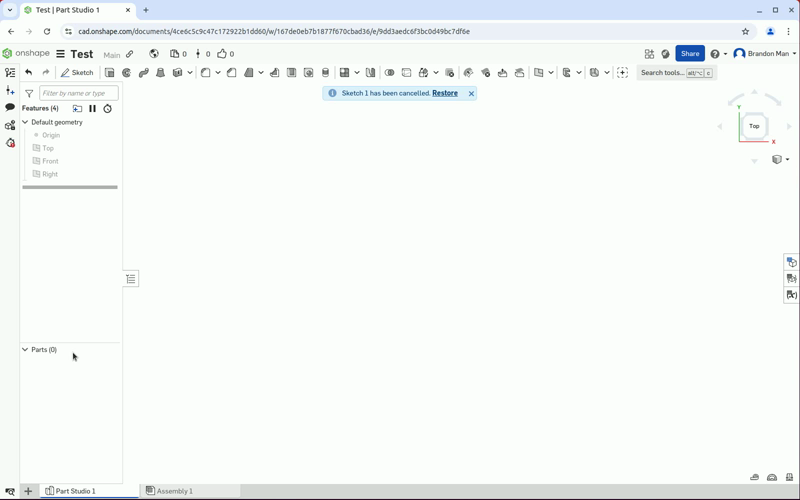
key(y)
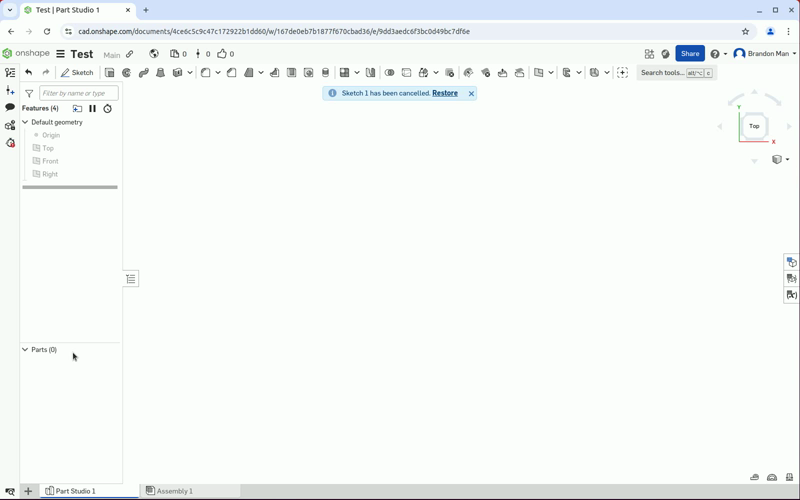
key(shift+p)
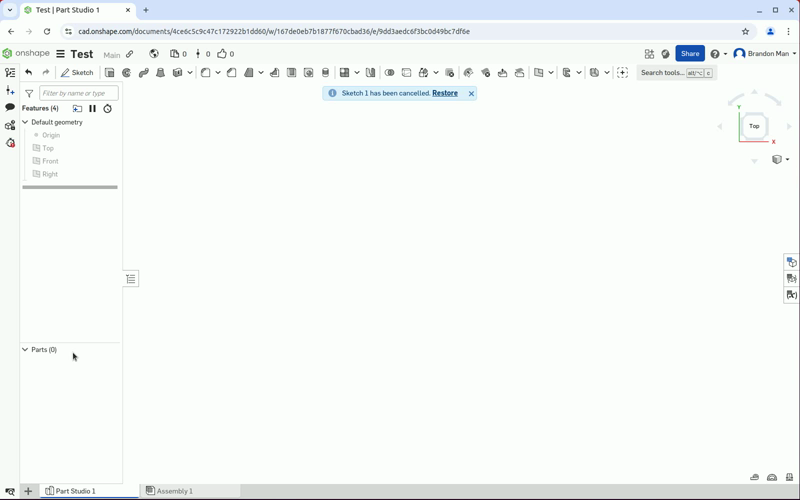
key(space)
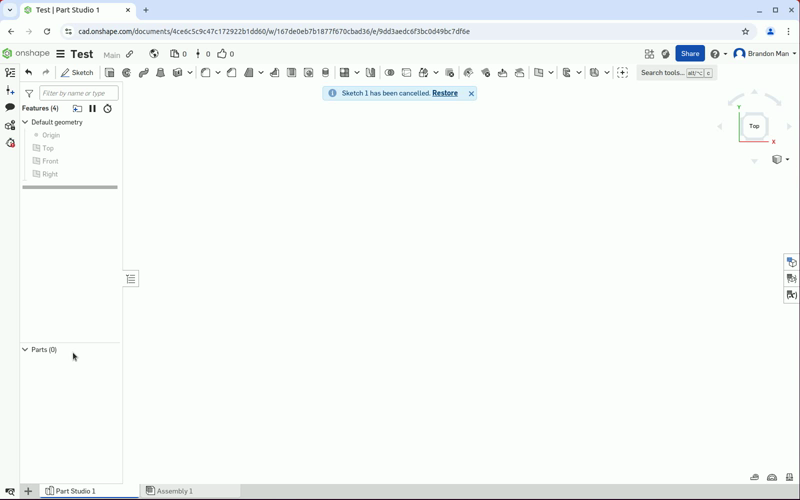
key_down(shift)
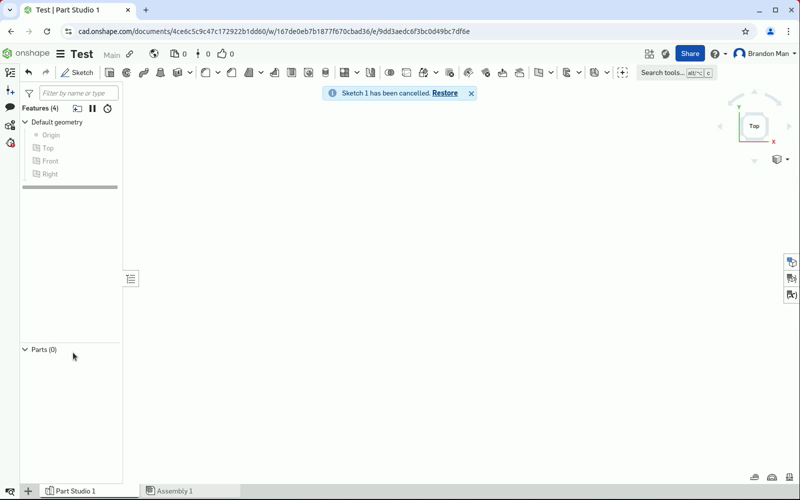
key(up)
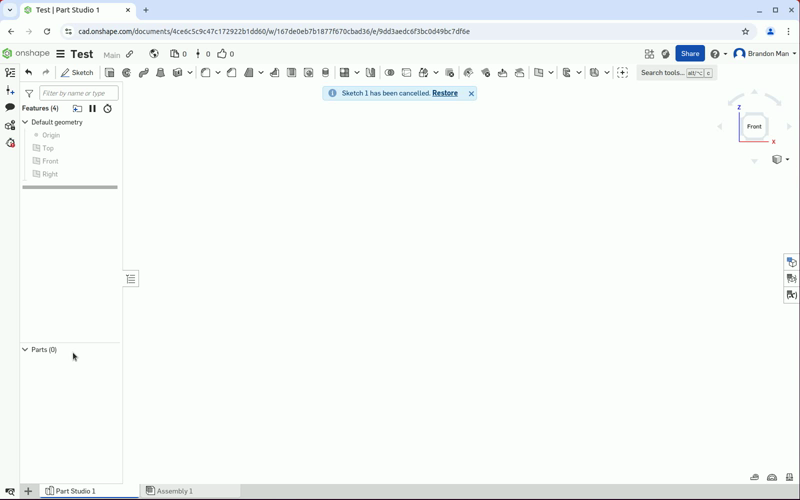
key_up(shift)
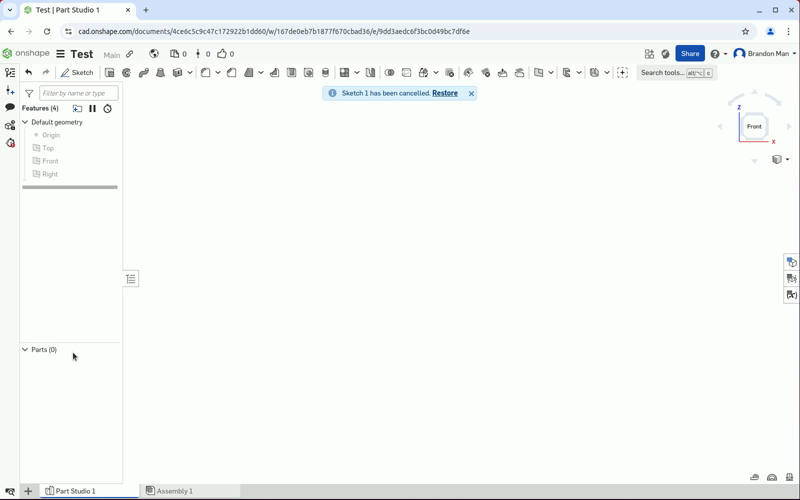
mouse_move(73, 352)
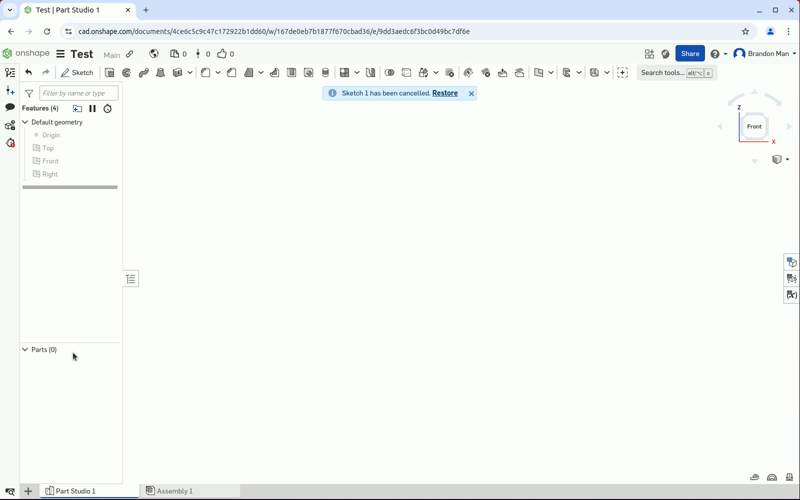
key(shift+y)
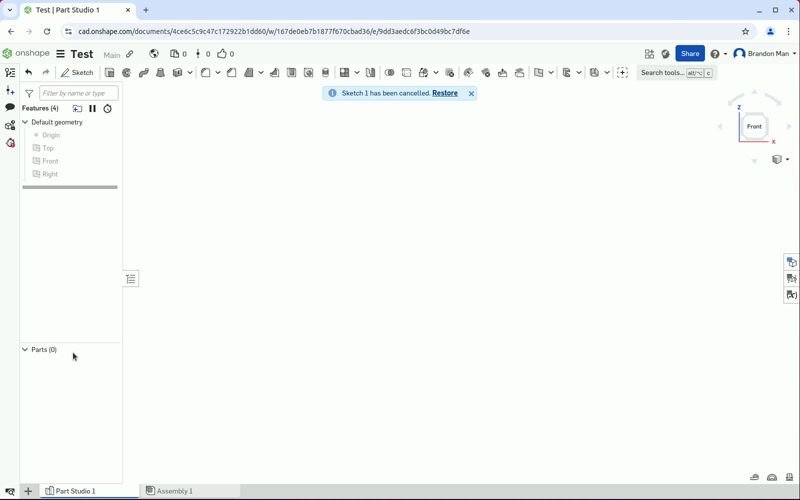
key(shift+s)
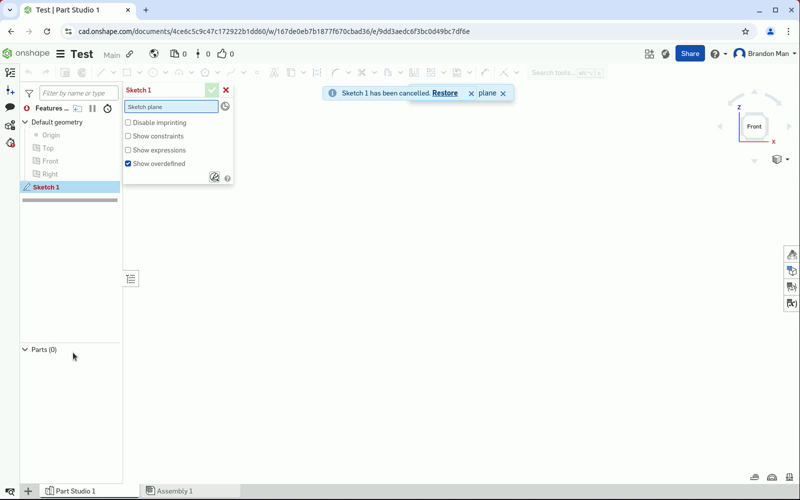
mouse_move(73, 163)
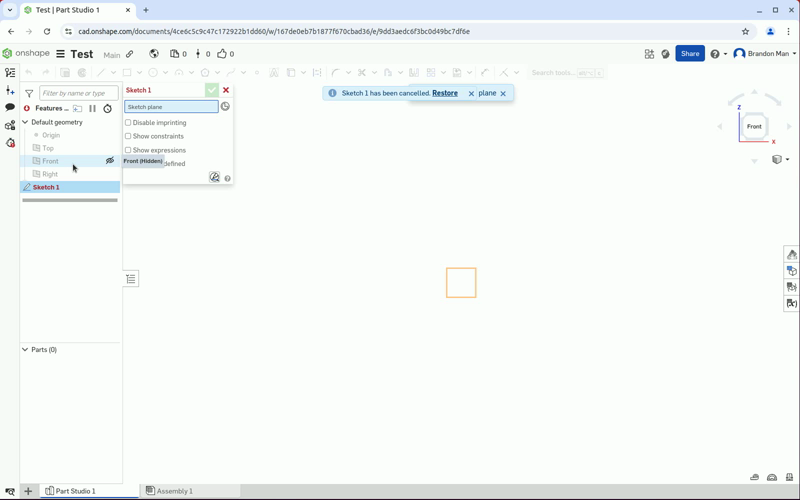
click(73, 163)
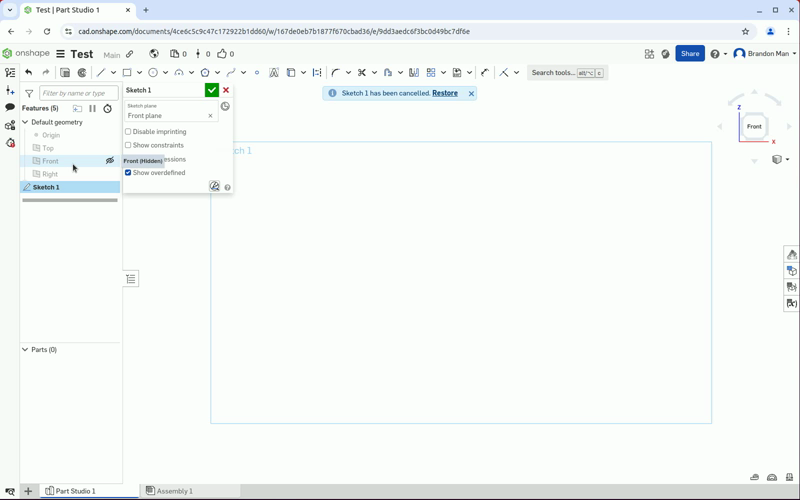
mouse_move(73, 352)
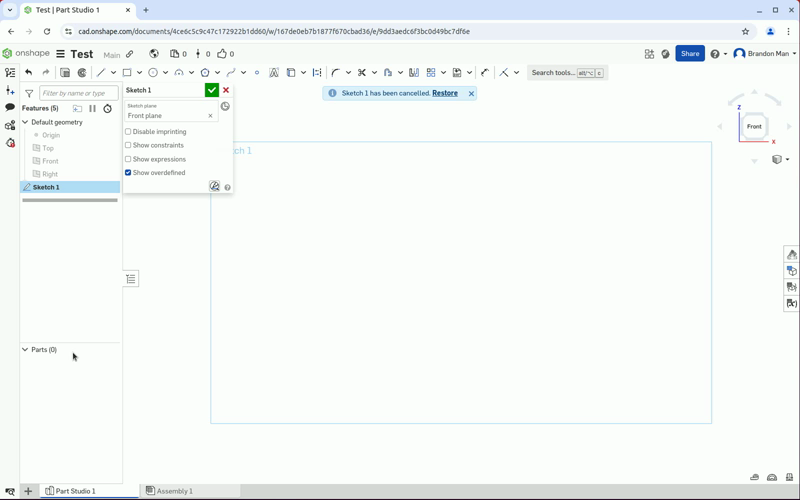
key(y)
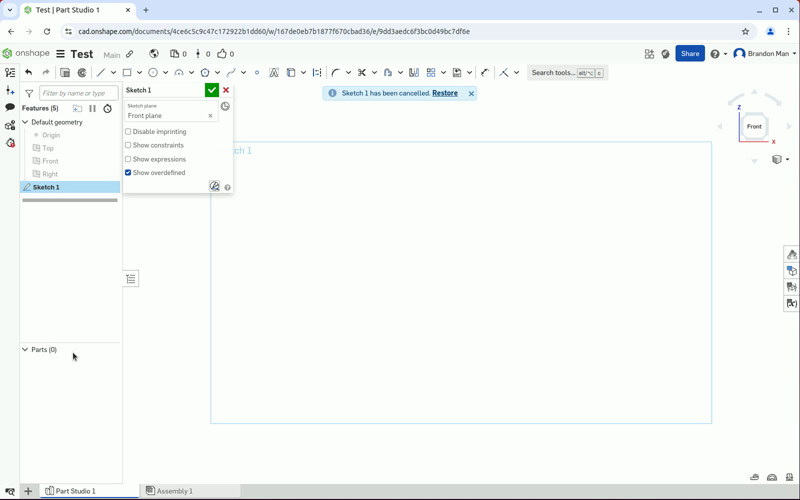
key(l)
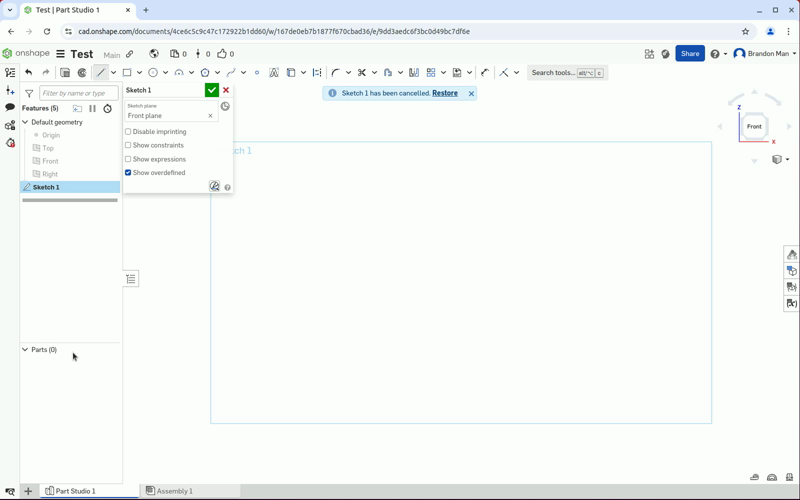
key_down(shift)
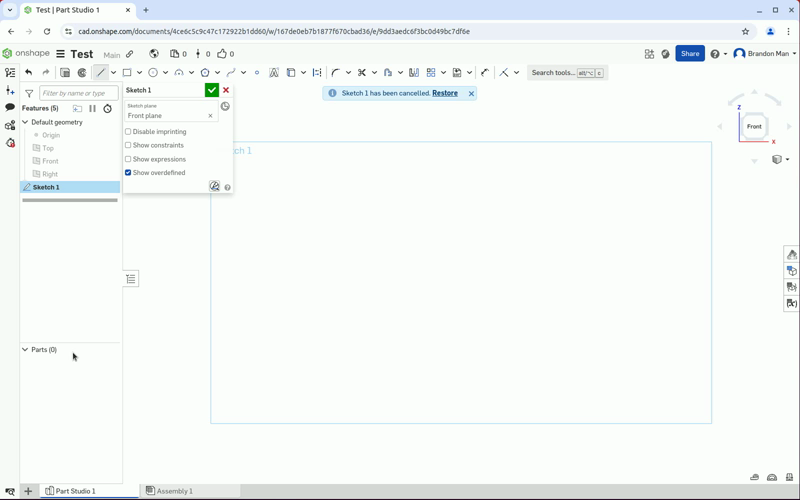
mouse_move(348, 282)
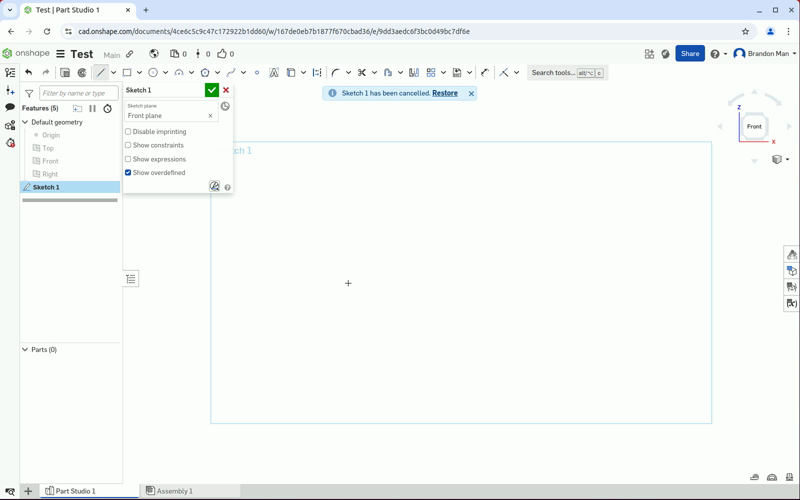
click(348, 282)
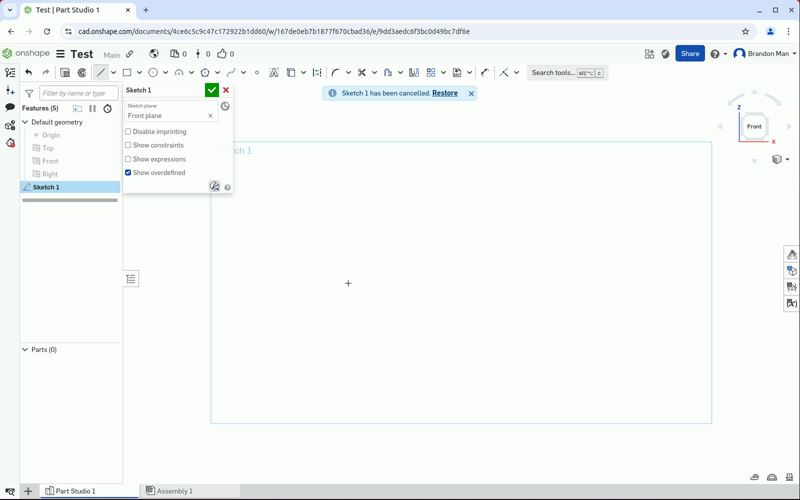
key_up(shift)
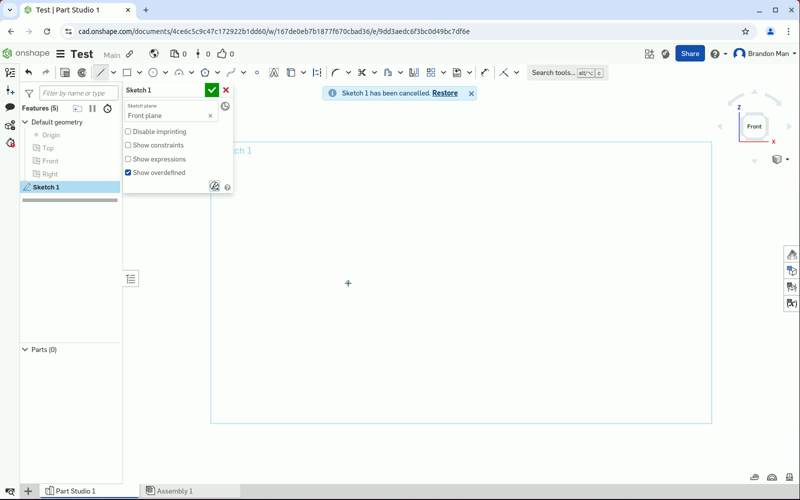
key_down(shift)
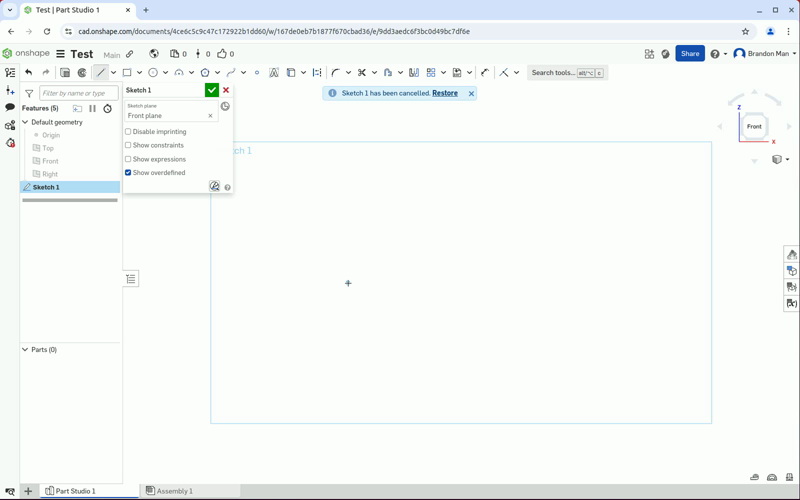
mouse_move(460, 282)
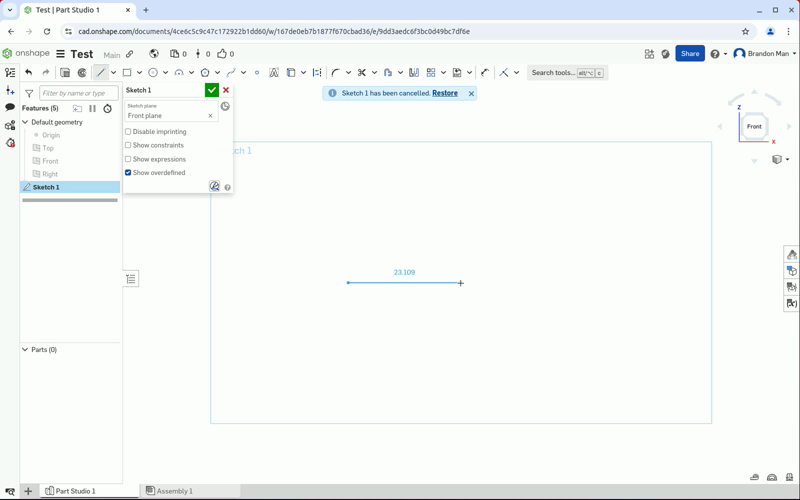
click(460, 282)
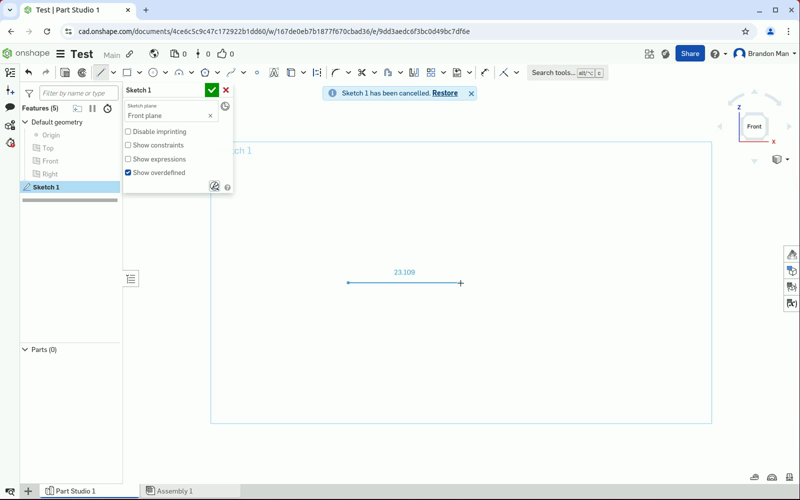
key_up(shift)
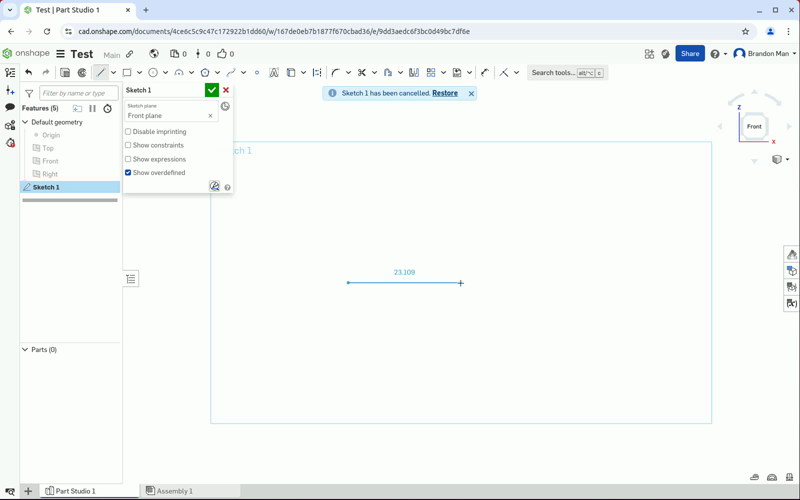
key_down(shift)
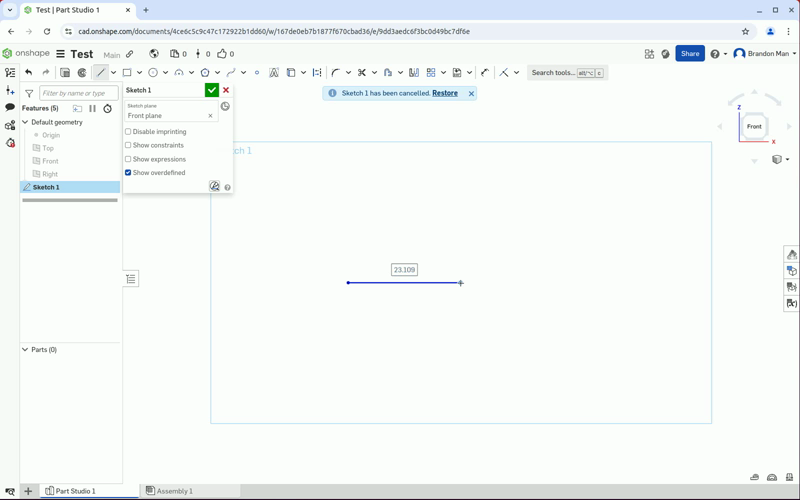
mouse_move(460, 170)
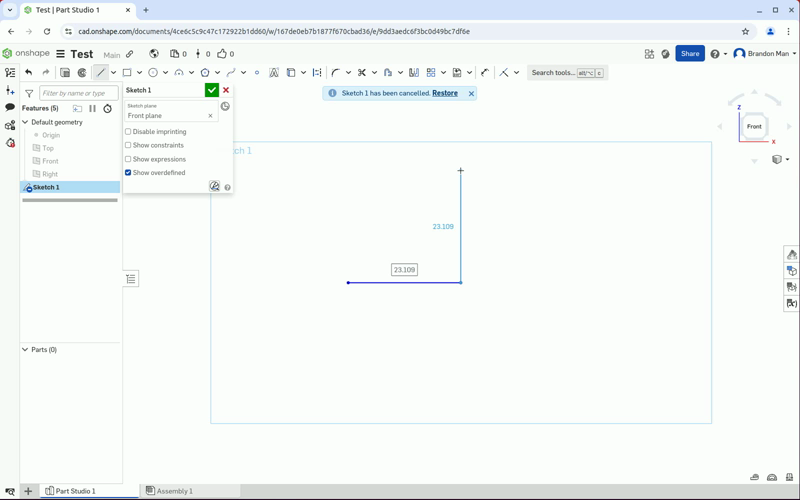
click(460, 170)
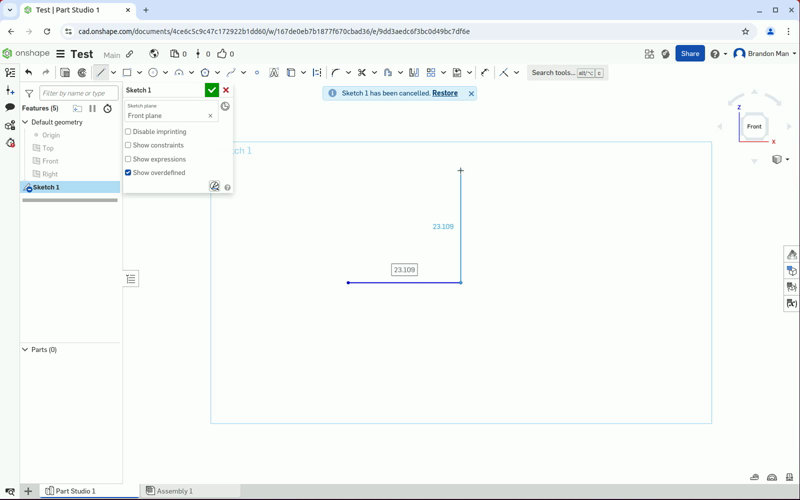
key_up(shift)
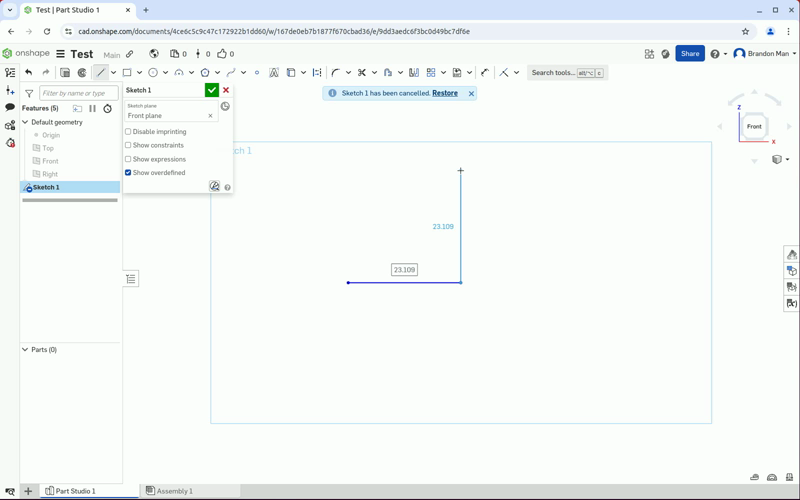
key_down(shift)
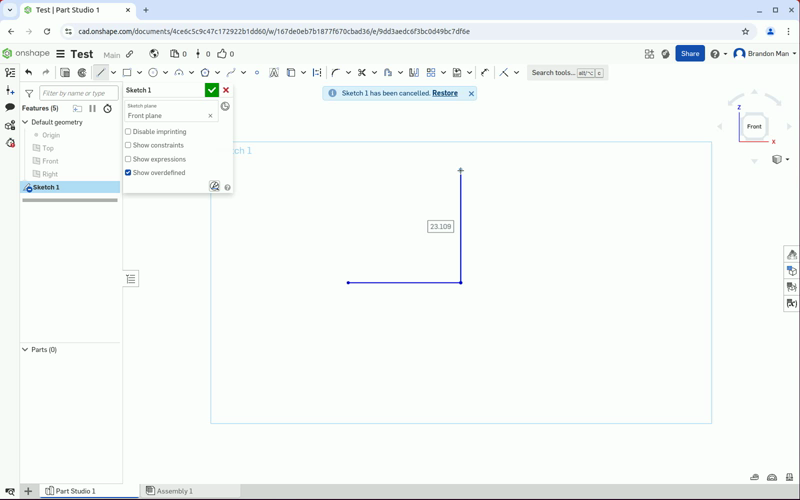
mouse_move(348, 170)
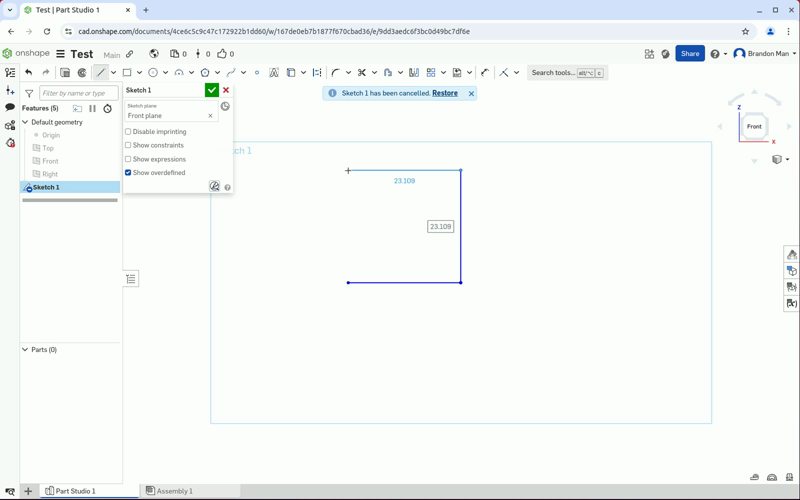
click(348, 170)
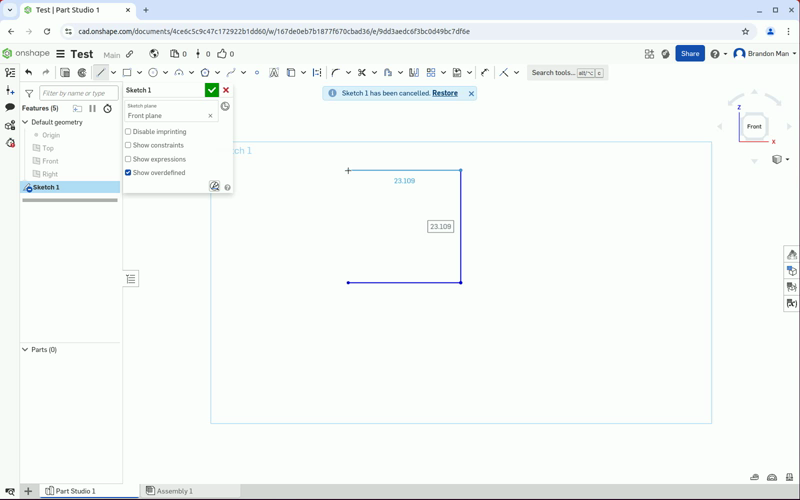
key_up(shift)
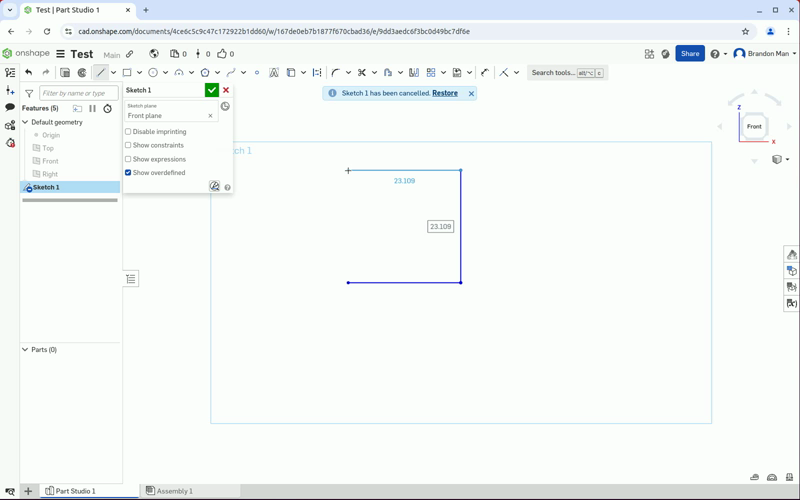
key_down(shift)
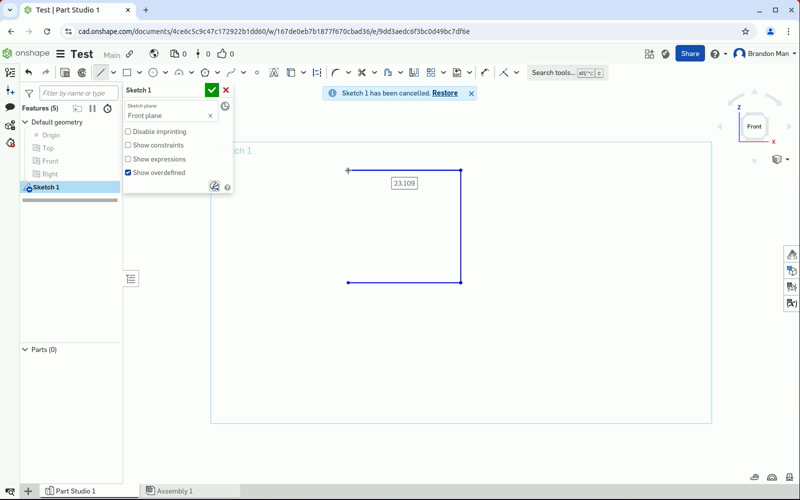
mouse_move(348, 282)
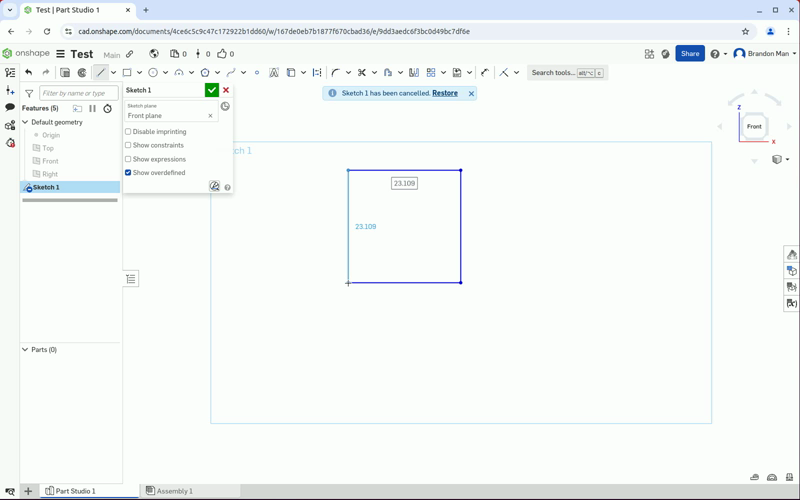
key_up(shift)
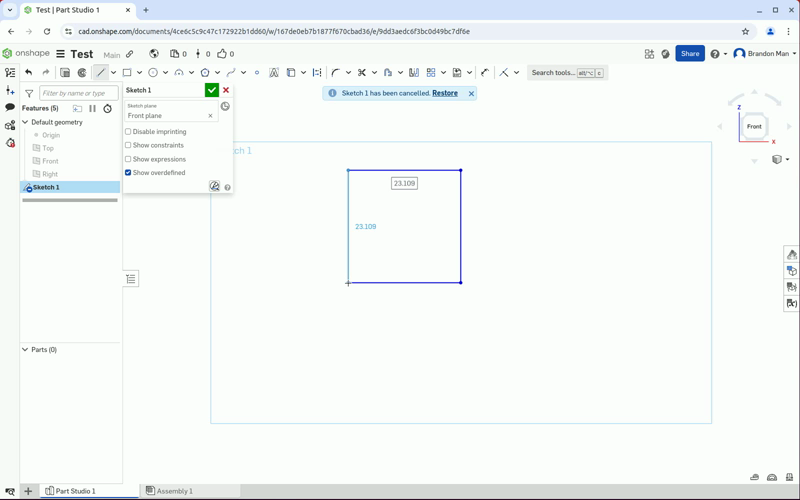
click(348, 282)
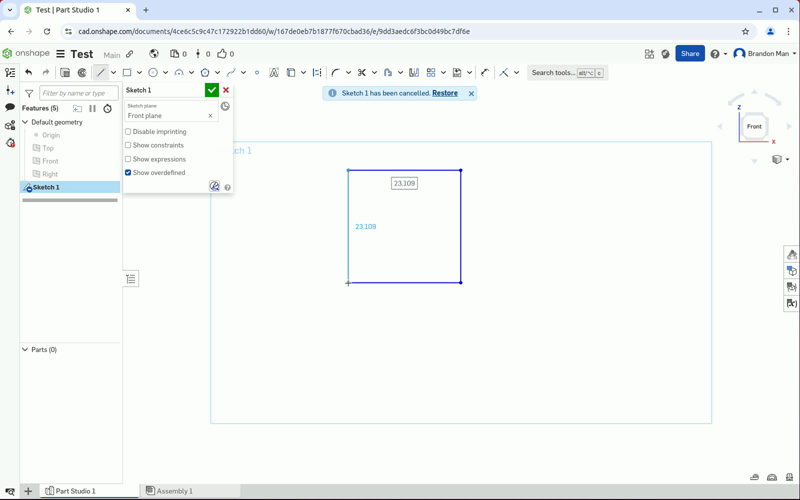
key(esc)
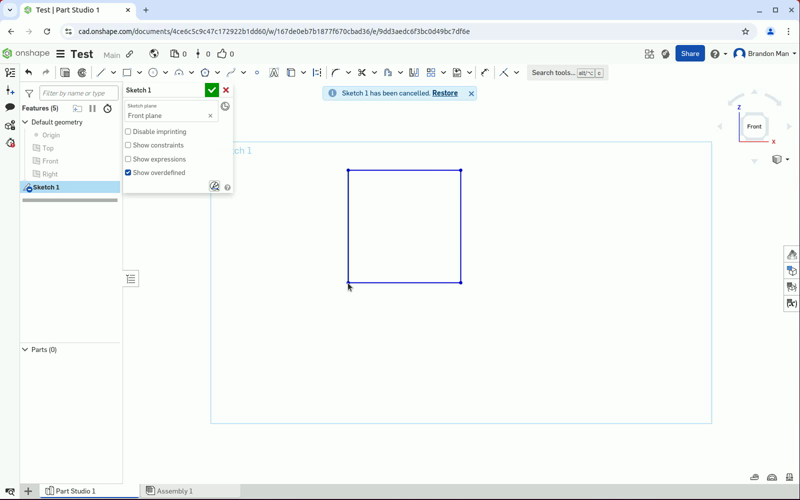
mouse_move(406, 218)
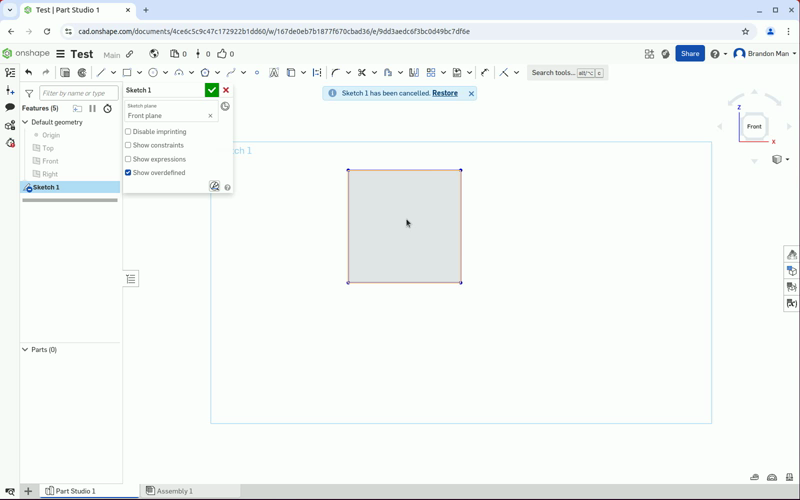
click(406, 218)
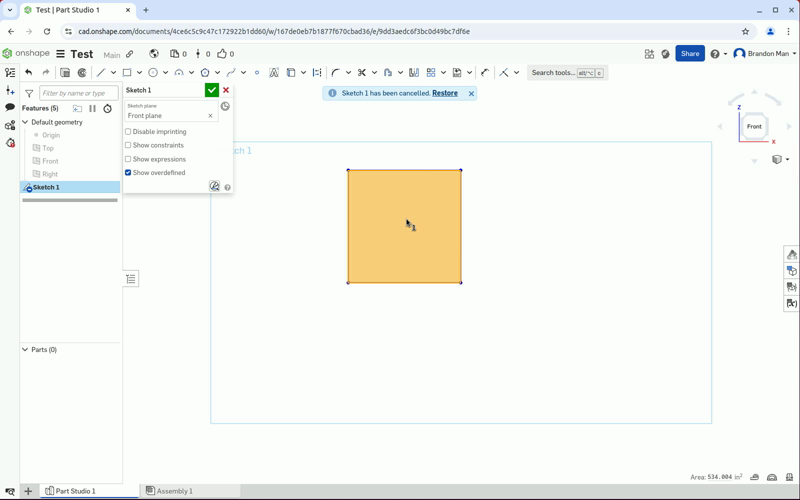
mouse_move(73, 352)
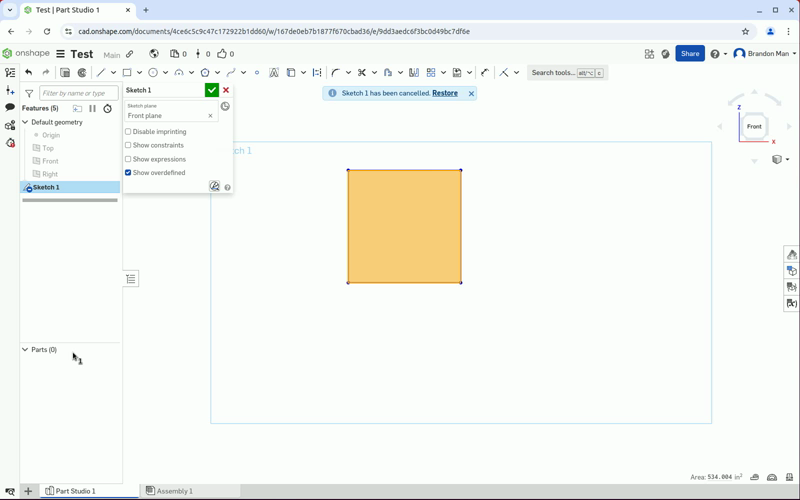
key(shift+y)
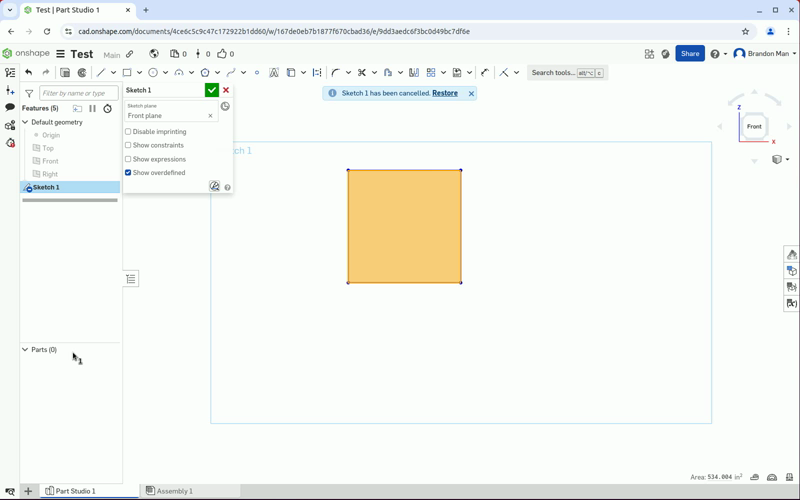
key(shift+e)
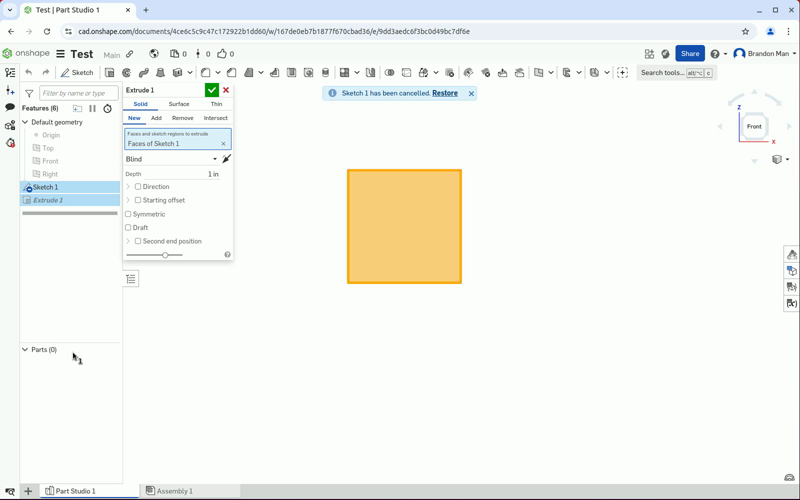
mouse_move(143, 106)
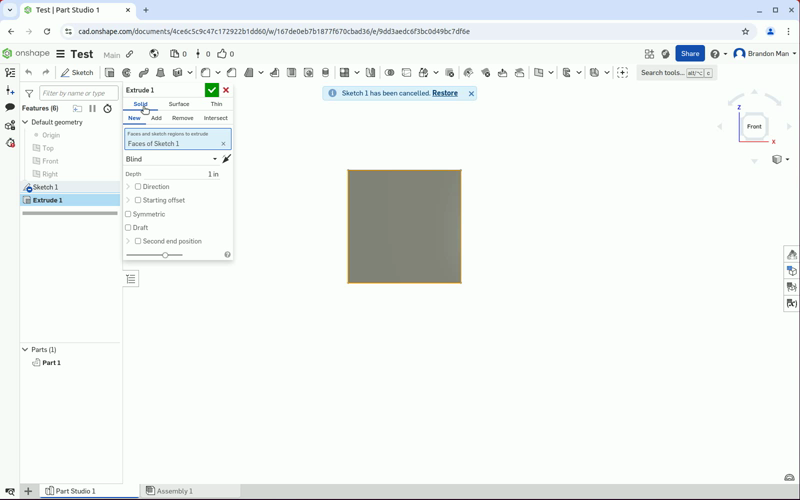
click(143, 106)
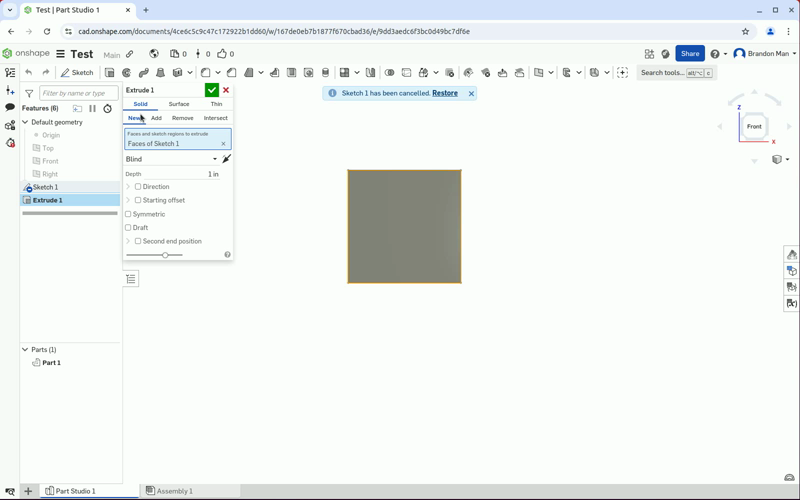
mouse_move(137, 120)
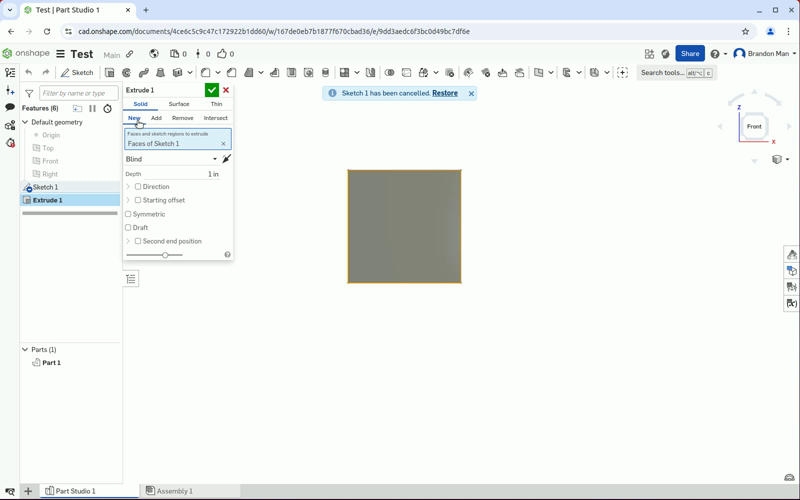
click(137, 120)
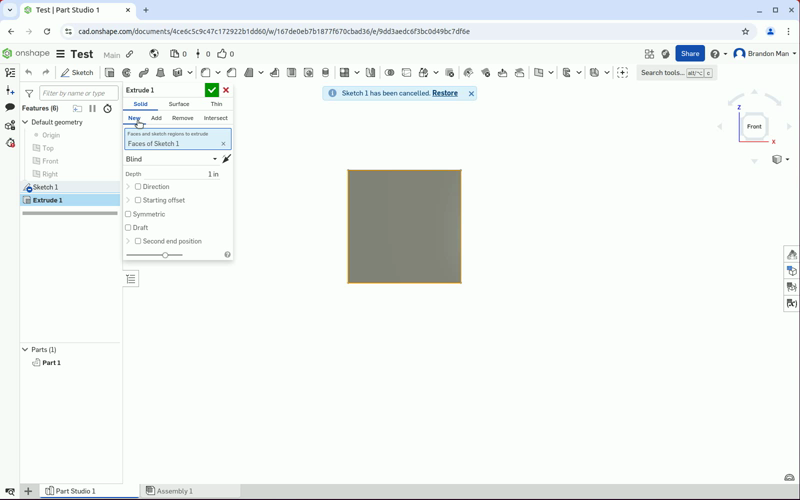
key(tab, 4)
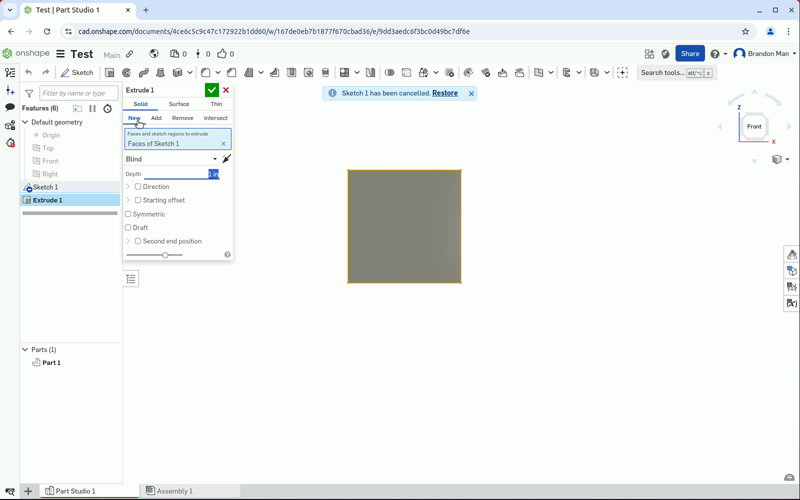
text(23.108)
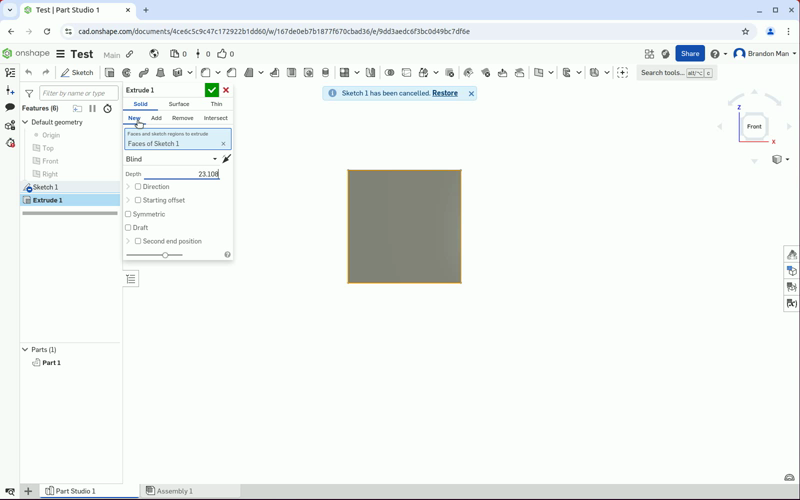
key(enter)
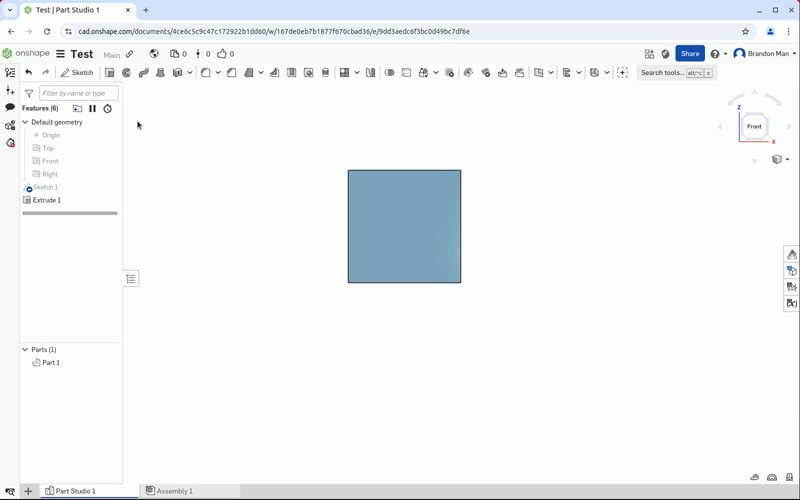
key(shift+h)
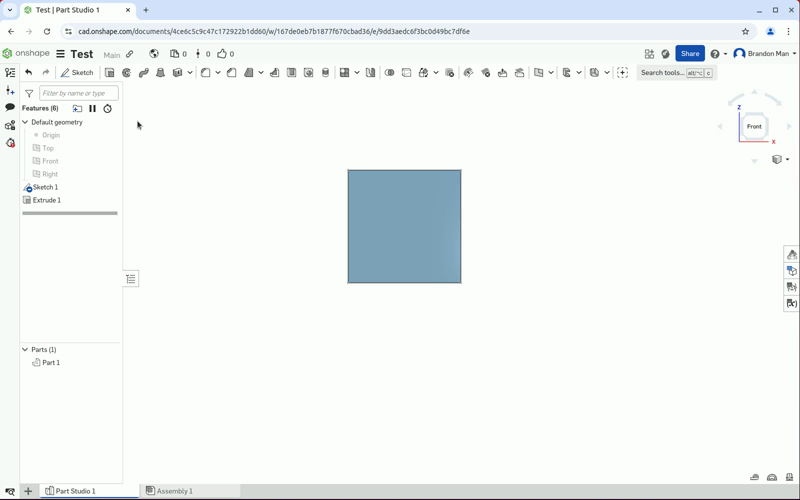
key(shift+h)
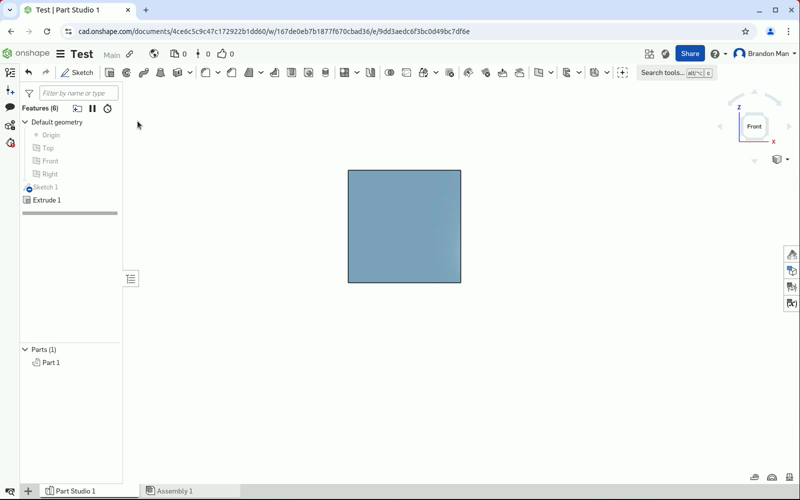
mouse_move(73, 189)
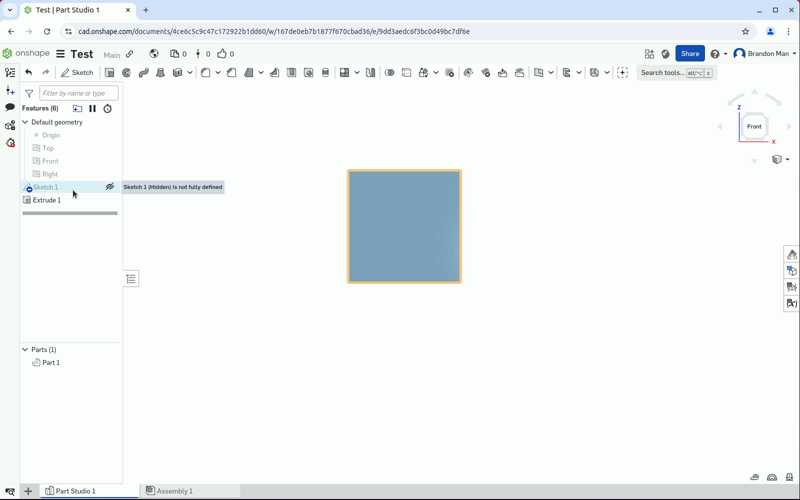
click(73, 189)
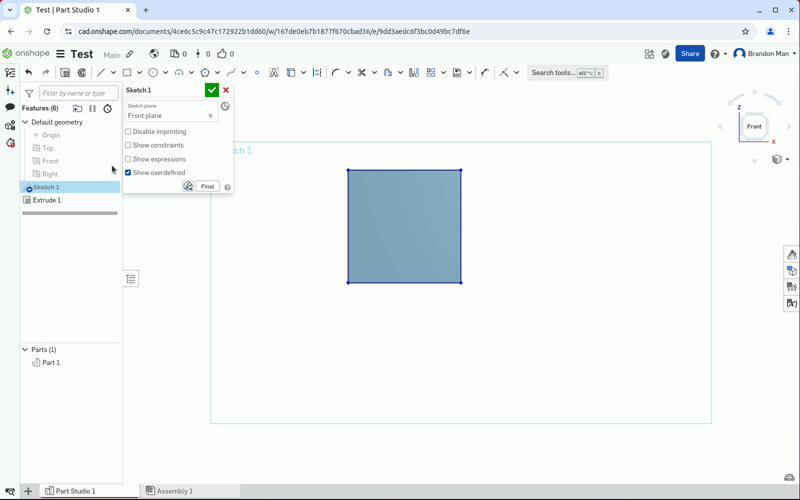
mouse_move(229, 92)
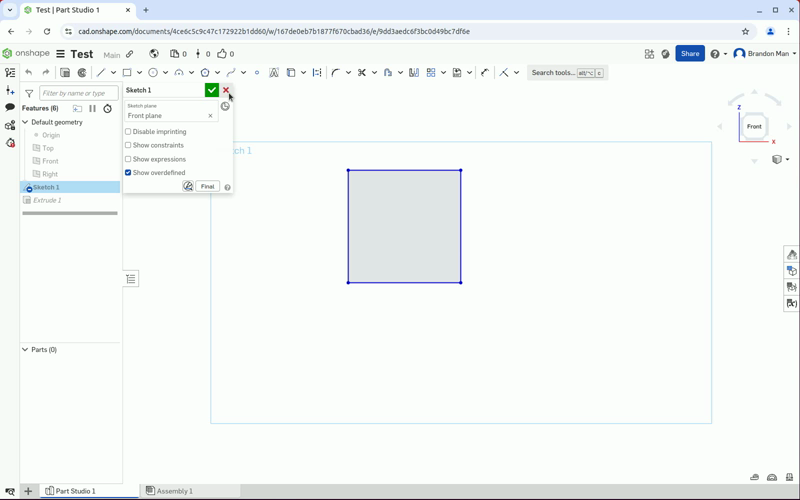
click(229, 92)
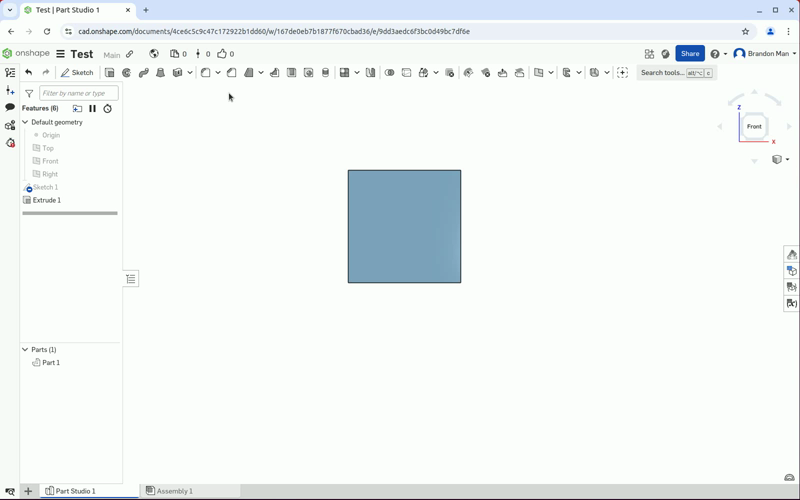
mouse_move(541, 75)
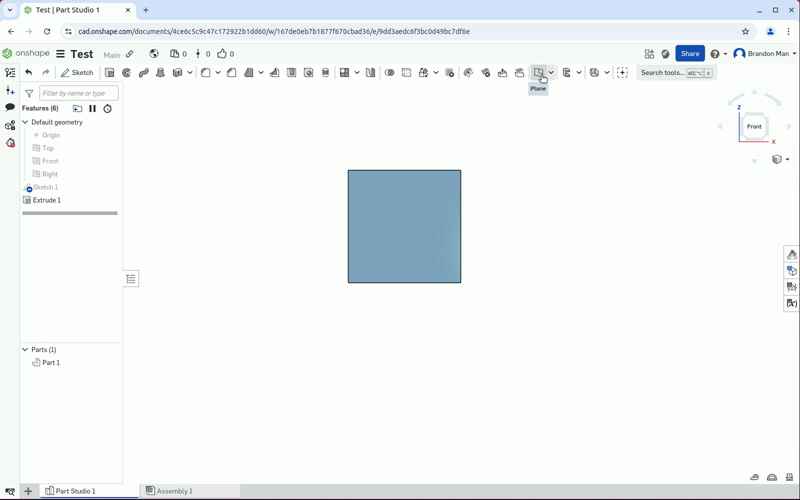
click(541, 75)
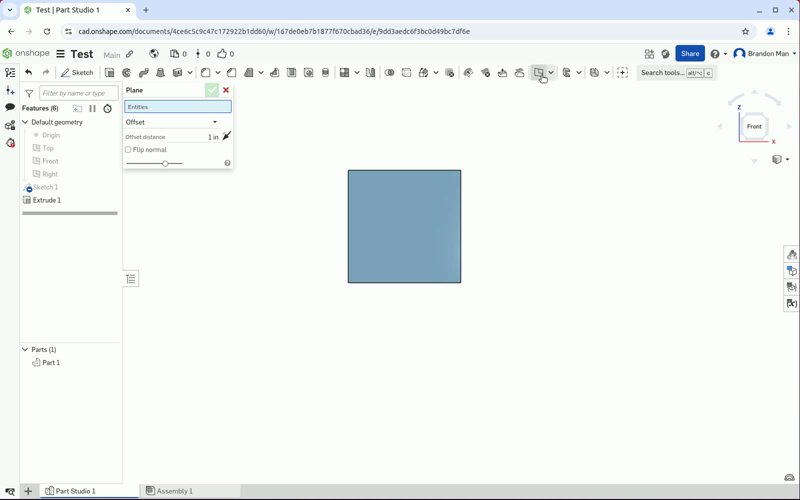
mouse_move(73, 163)
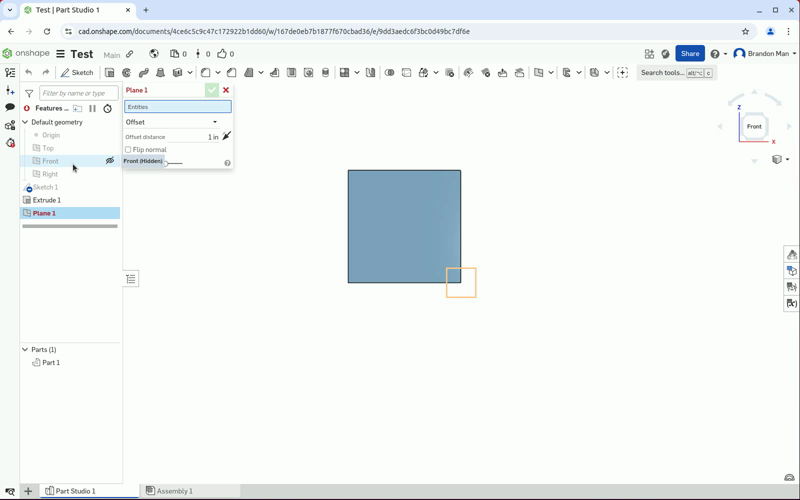
click(73, 163)
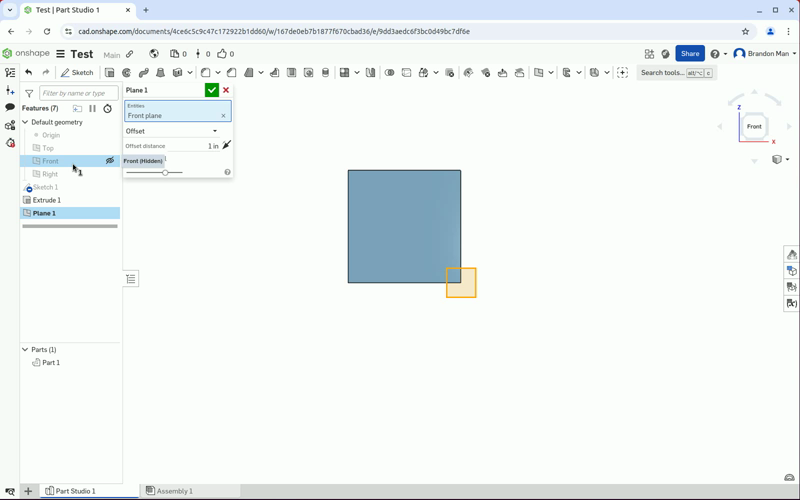
key(tab, 2)
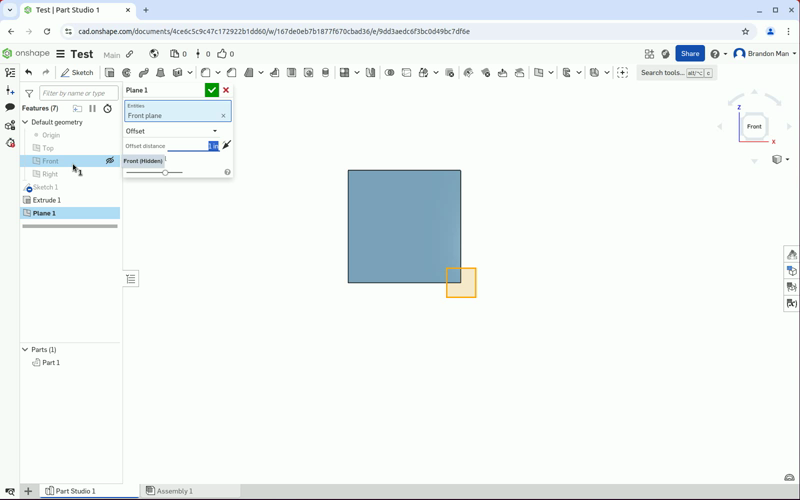
text(23.108)
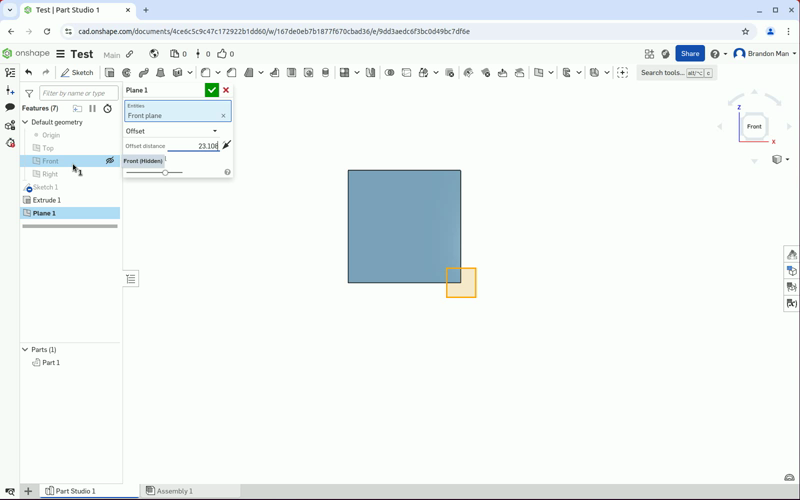
key(enter, 2)
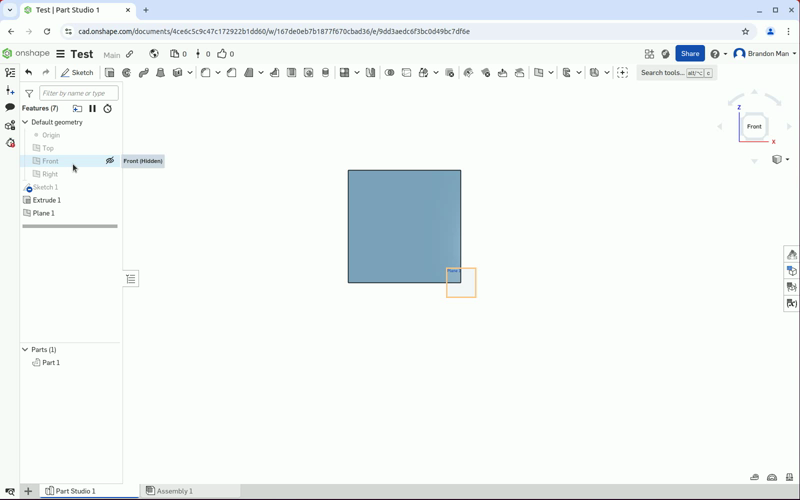
key(shift+s)
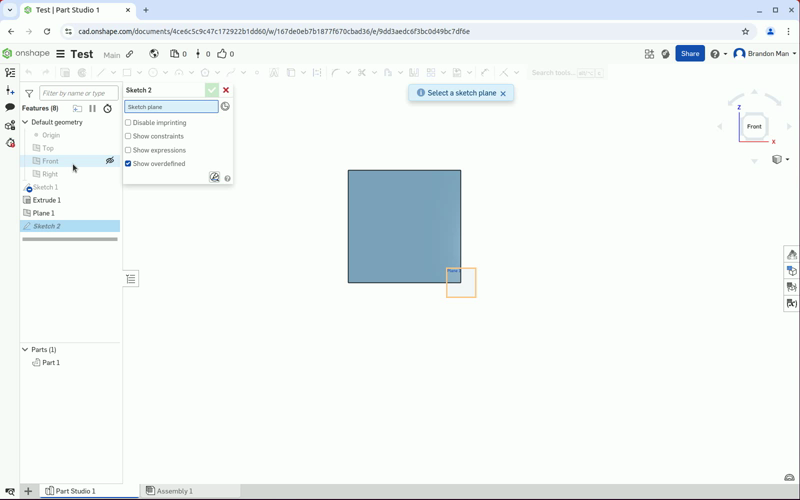
mouse_move(73, 215)
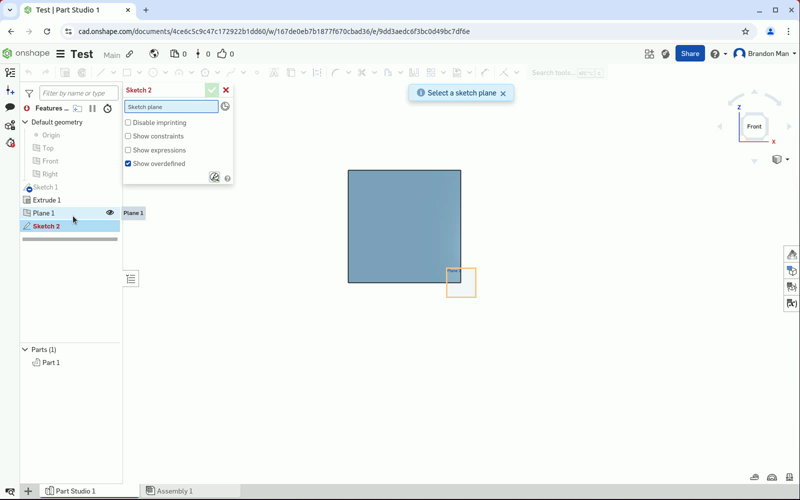
click(73, 215)
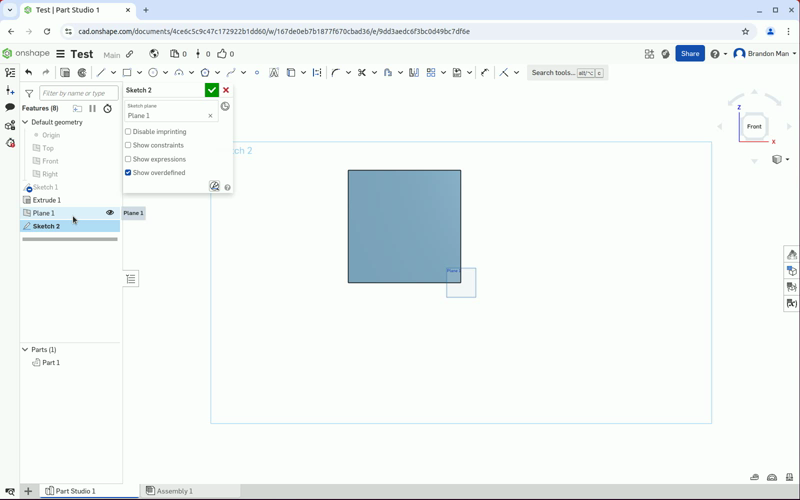
mouse_move(73, 352)
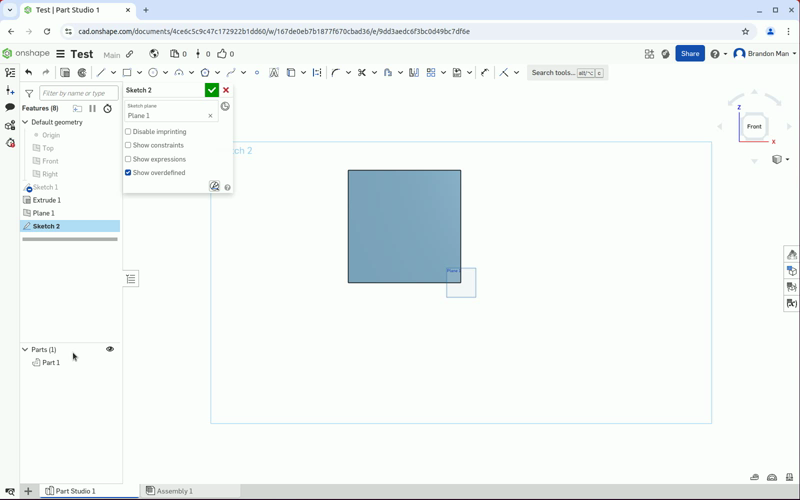
key(y)
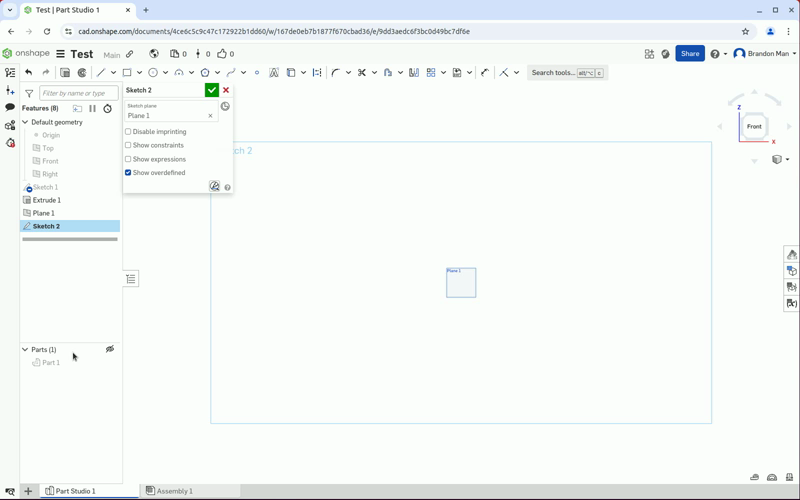
key(l)
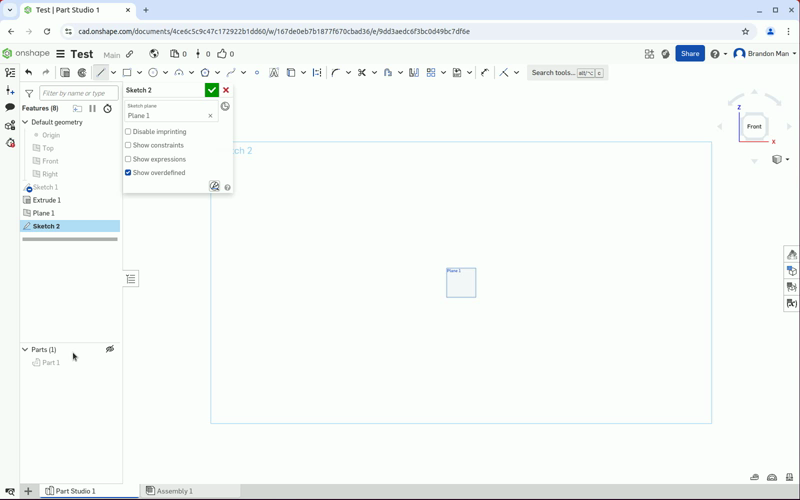
key_down(shift)
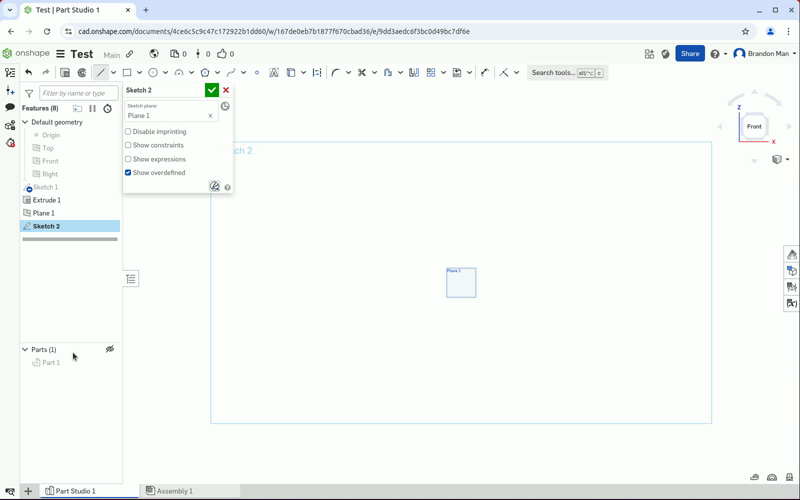
mouse_move(418, 254)
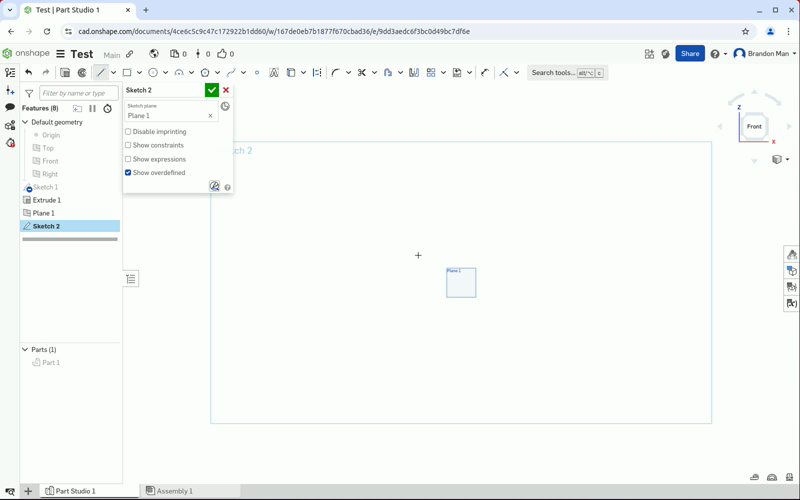
click(418, 254)
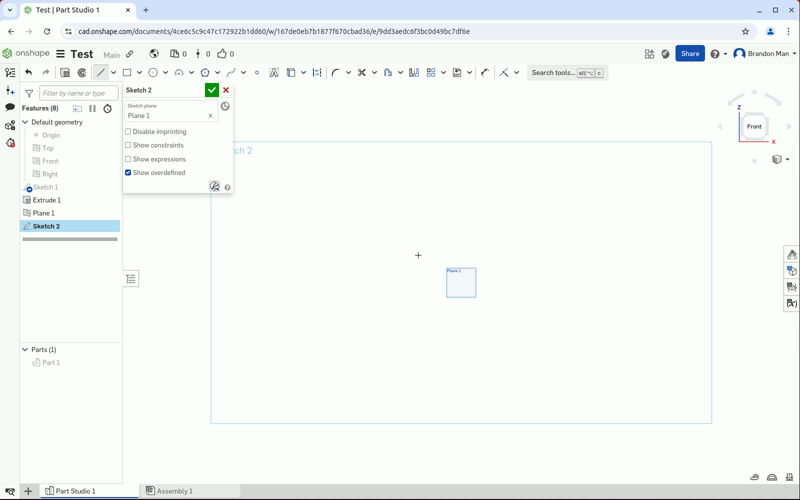
key_up(shift)
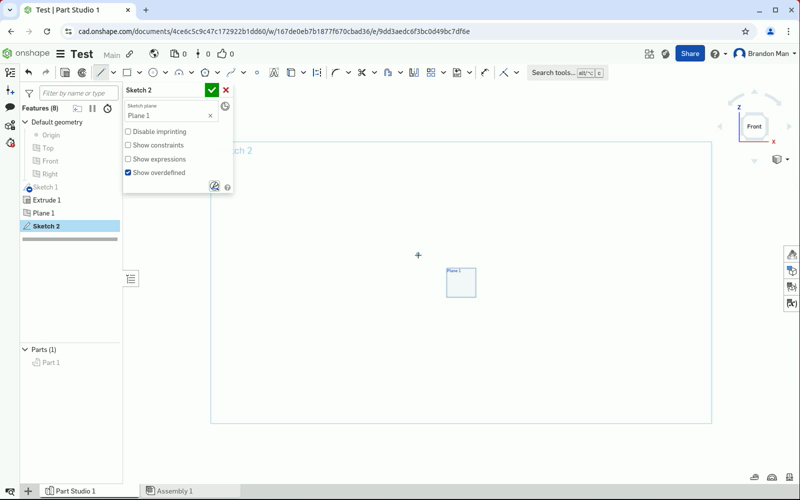
key_down(shift)
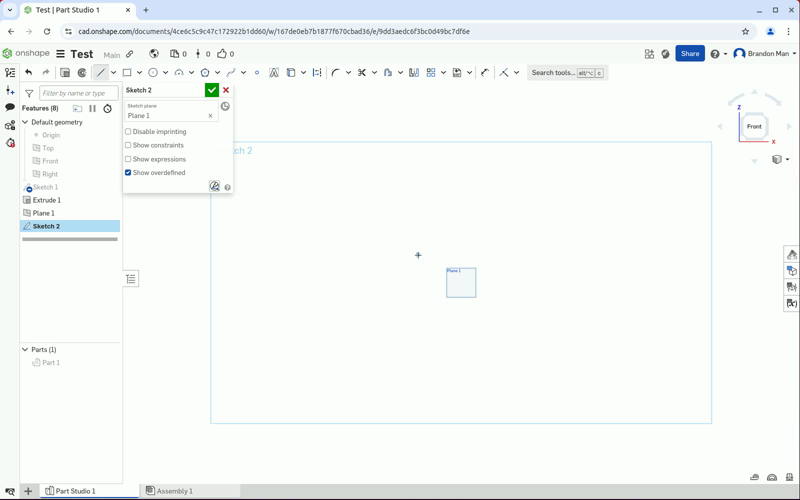
mouse_move(448, 254)
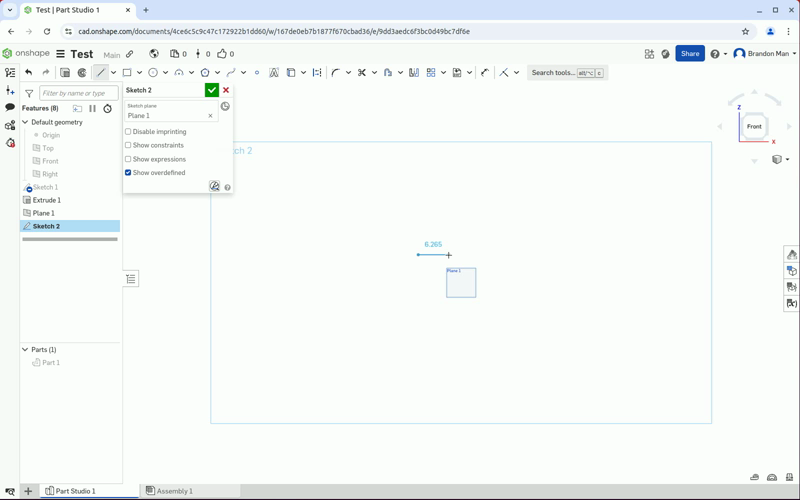
mouse_move(461, 254)
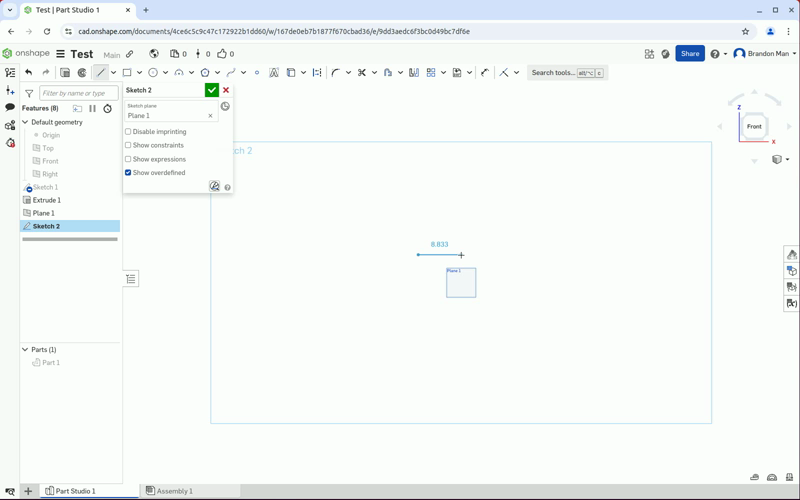
click(461, 254)
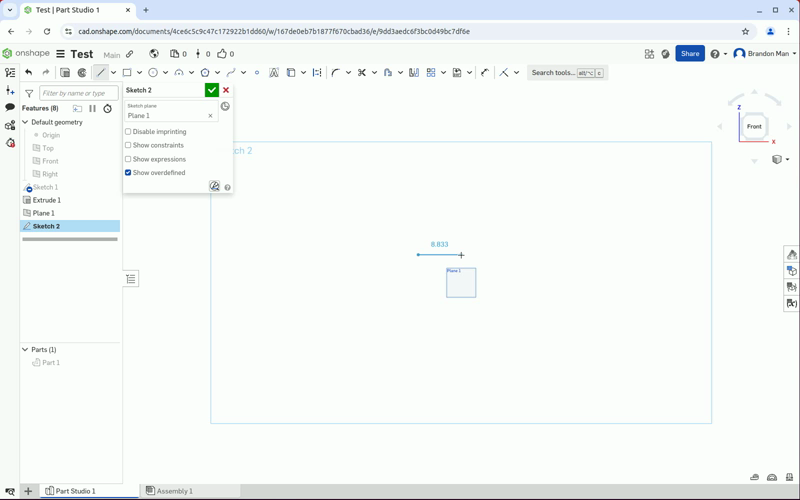
key_up(shift)
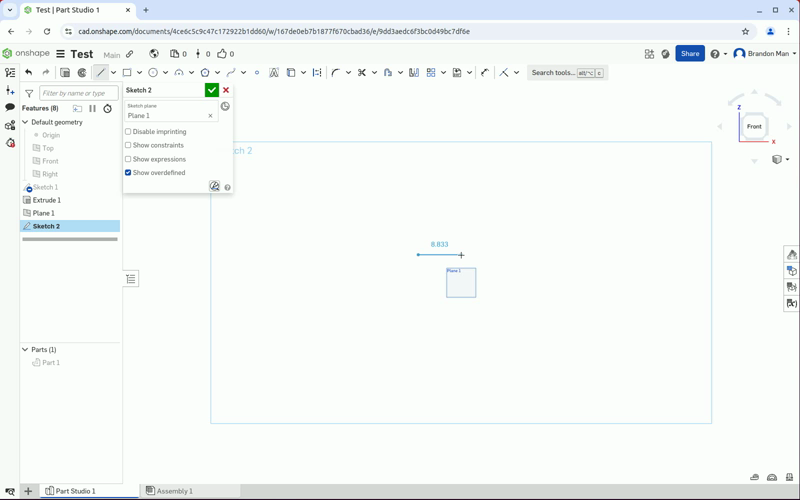
key_down(shift)
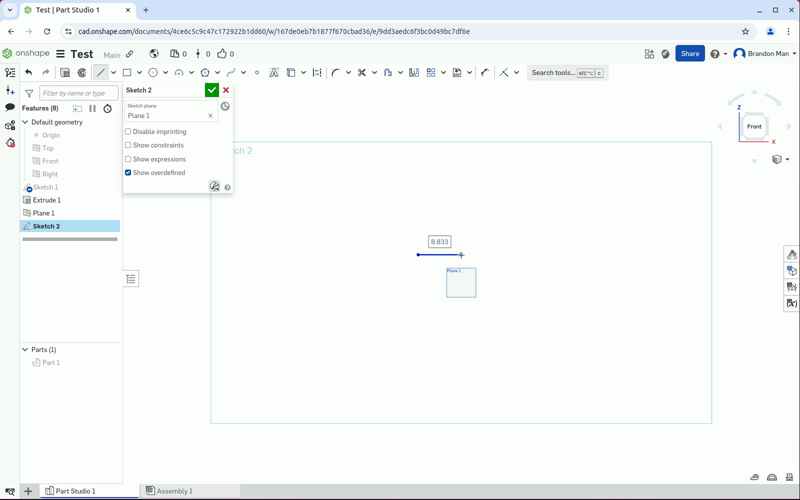
mouse_move(491, 254)
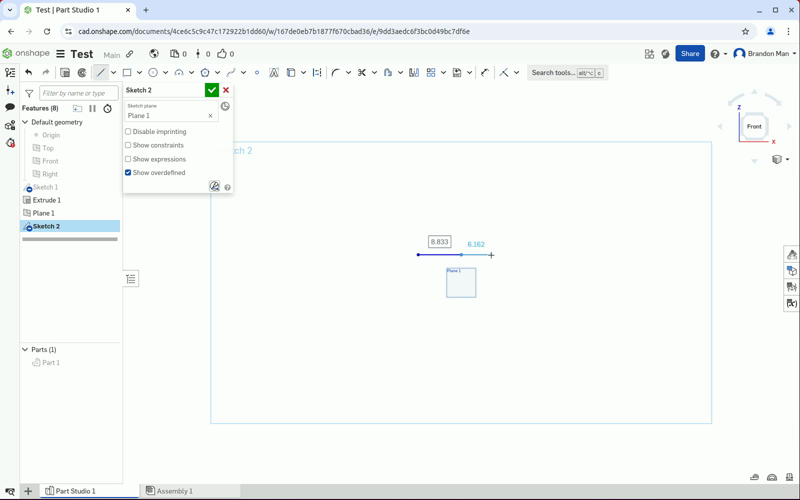
mouse_move(461, 198)
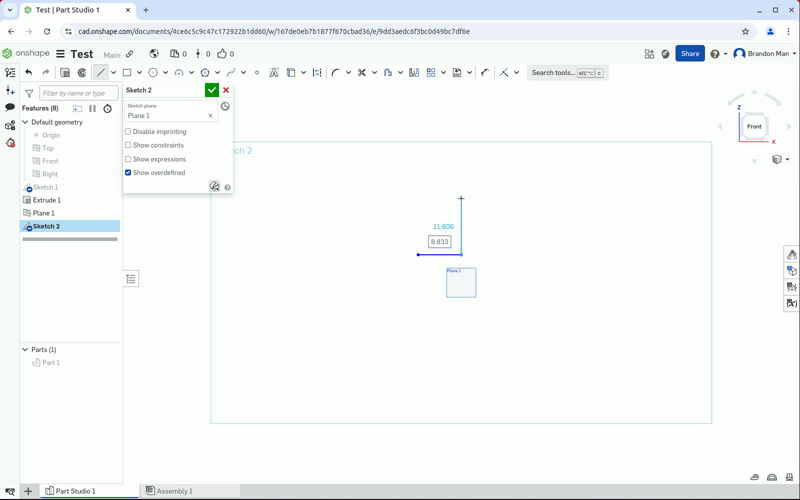
click(461, 198)
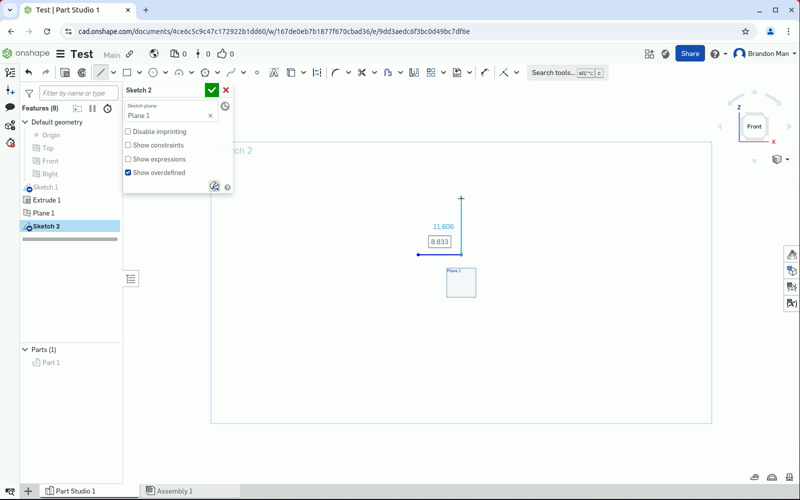
key_up(shift)
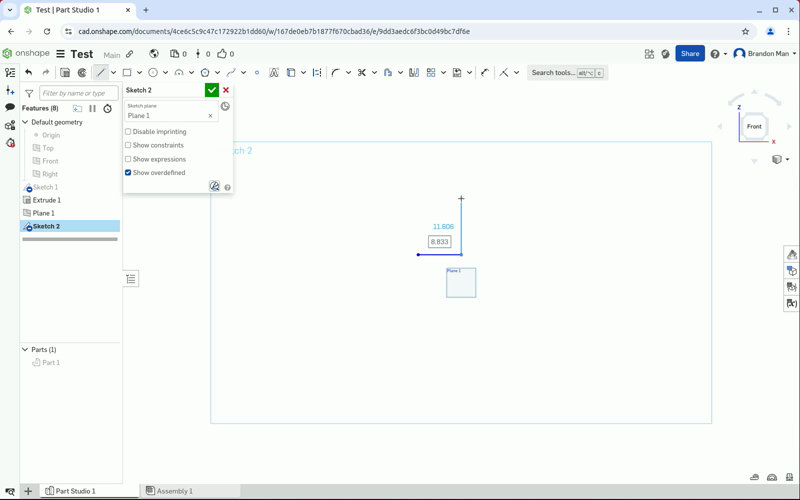
key_down(shift)
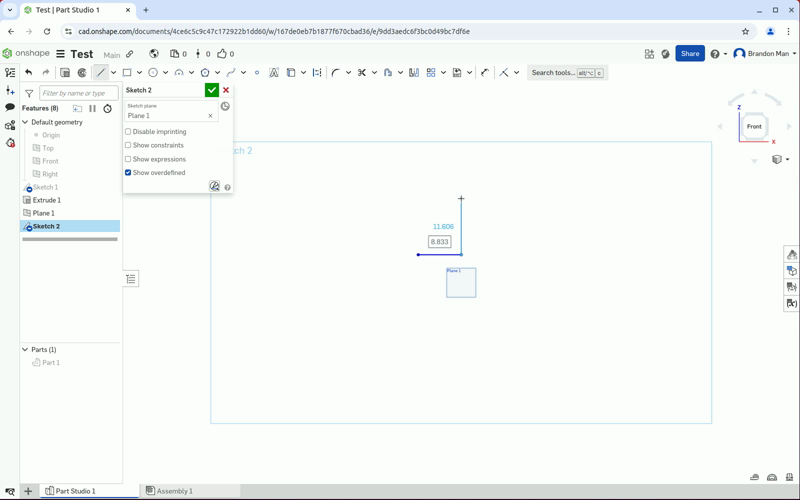
mouse_move(491, 198)
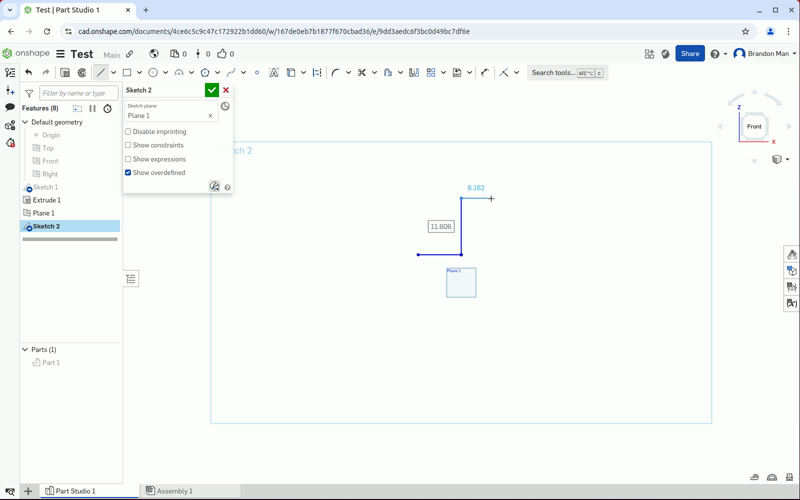
mouse_move(418, 198)
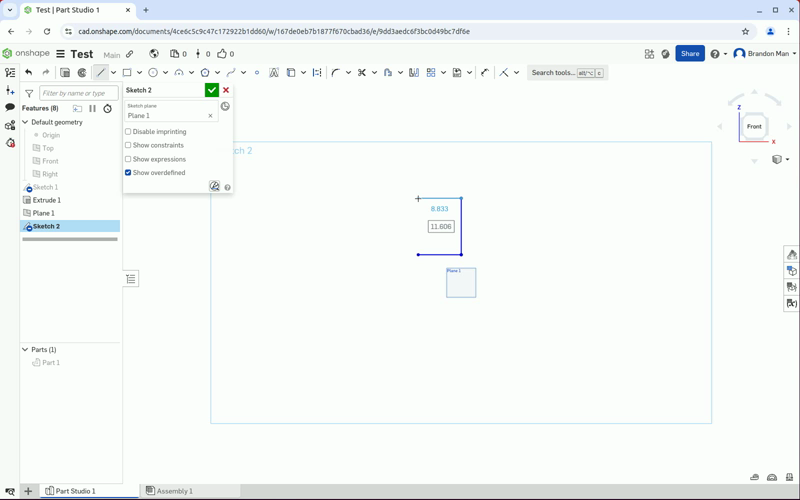
click(418, 198)
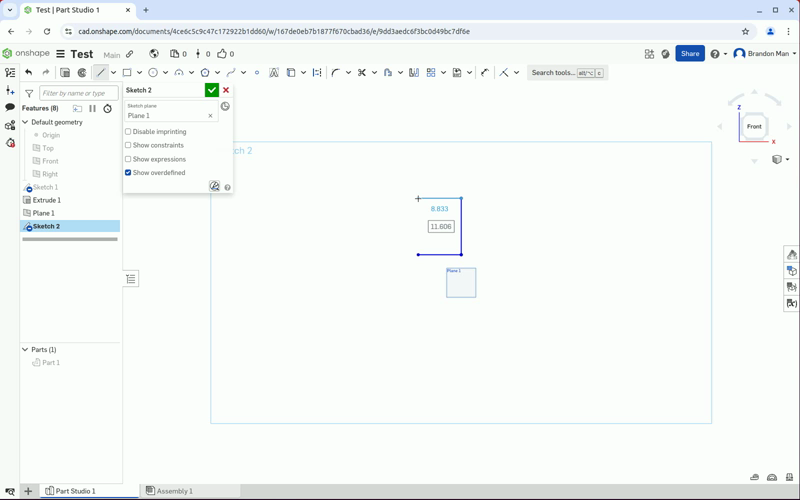
key_up(shift)
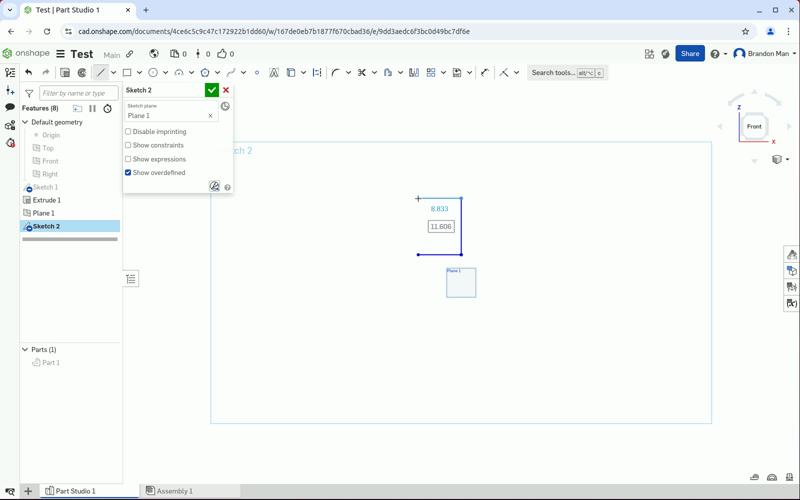
mouse_move(448, 198)
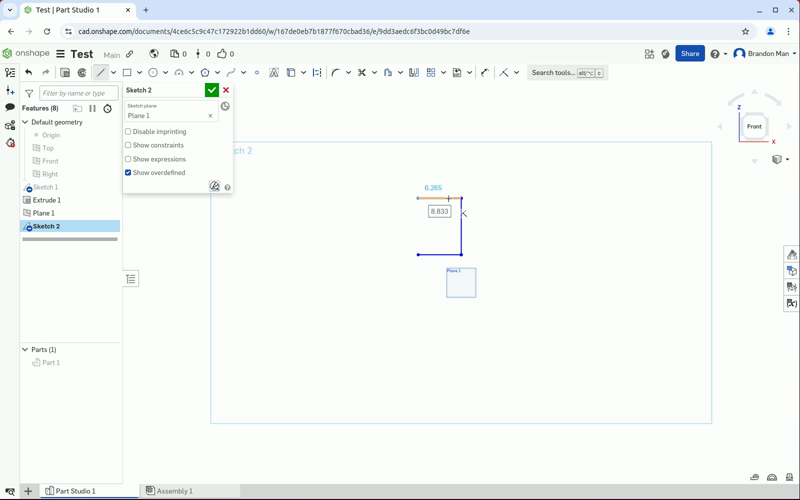
key_down(shift)
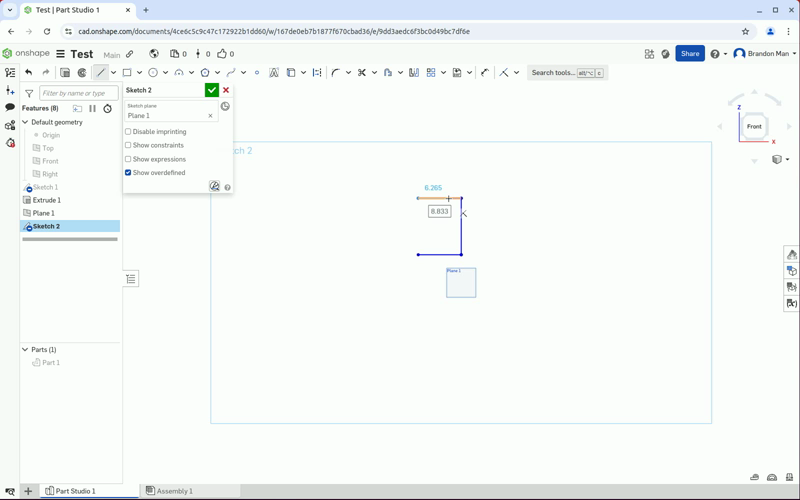
mouse_move(418, 254)
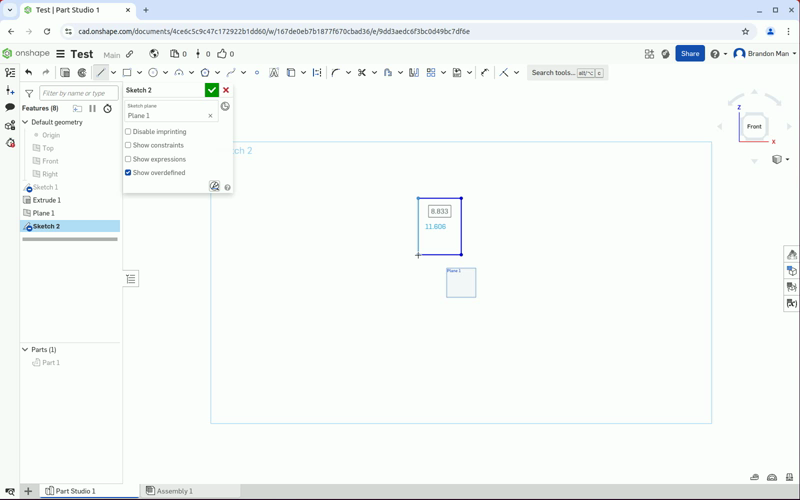
key_up(shift)
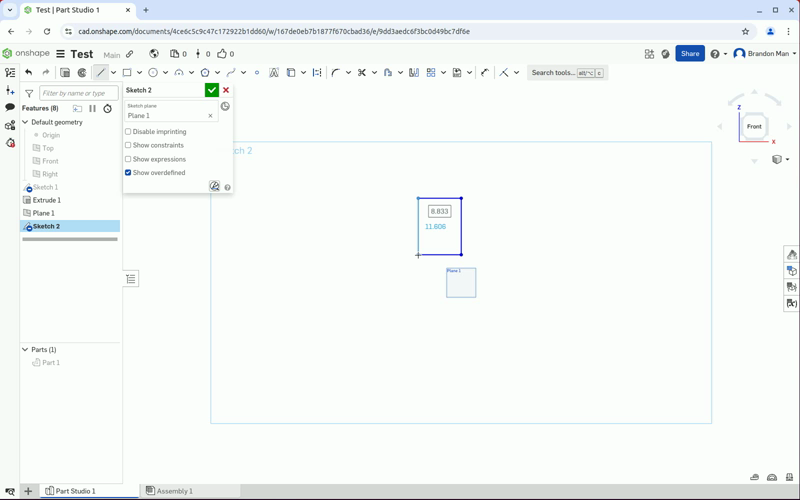
click(418, 254)
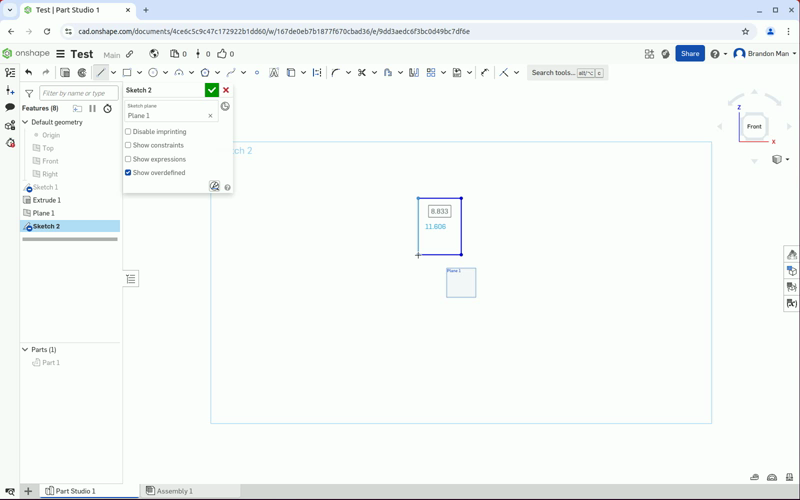
key(esc)
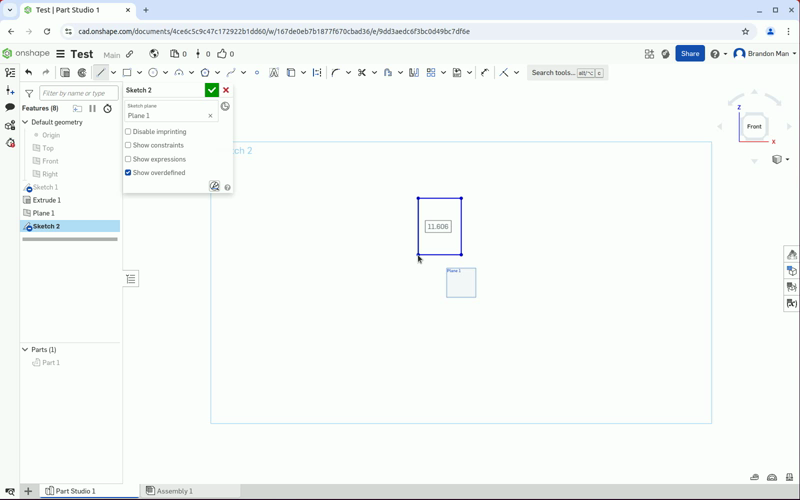
mouse_move(442, 234)
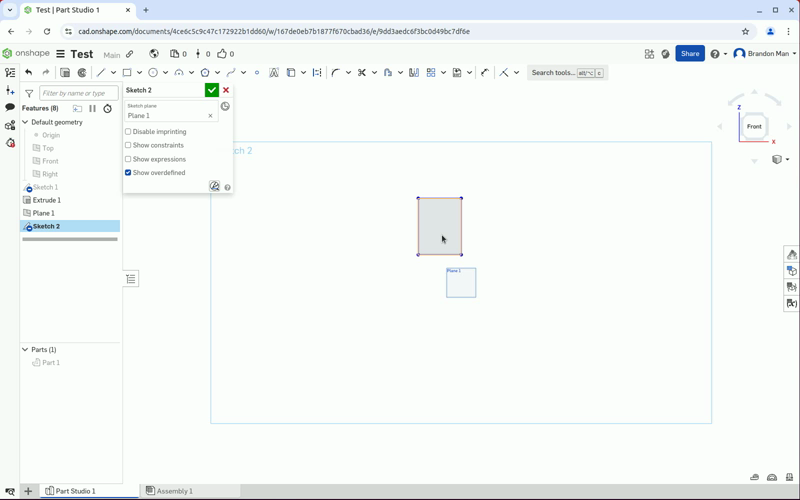
click(442, 234)
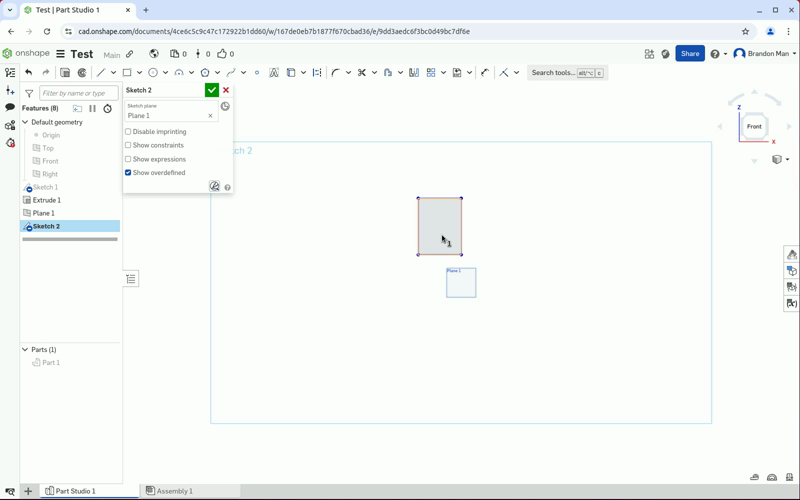
mouse_move(73, 352)
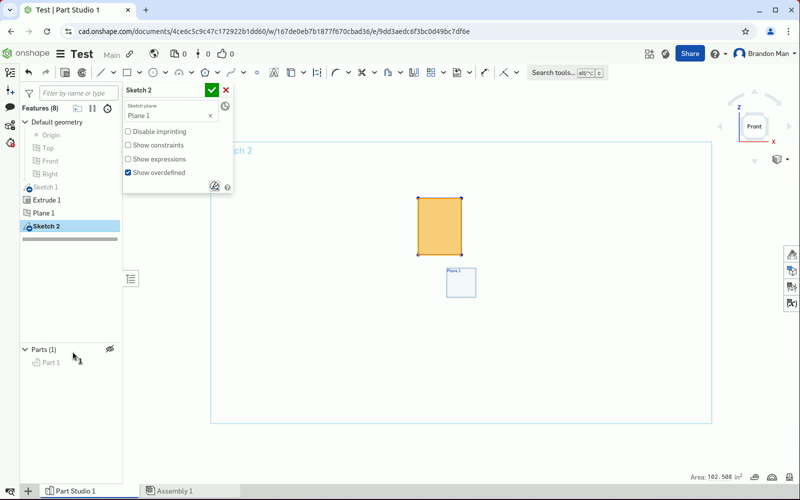
key(shift+y)
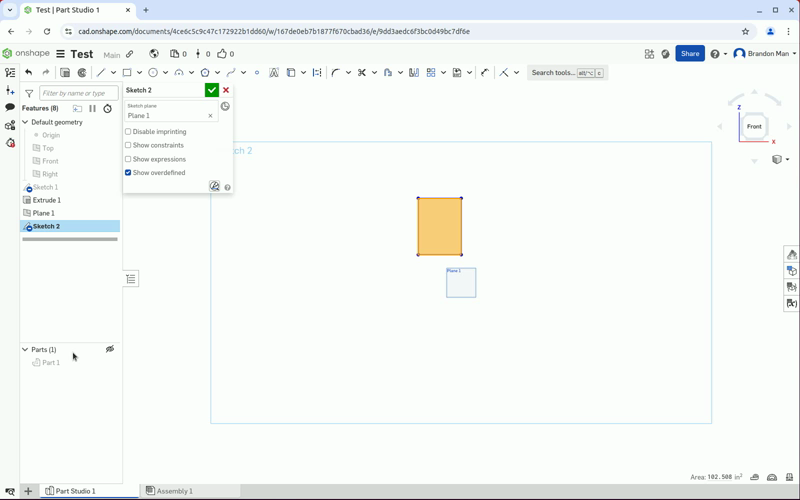
key(shift+e)
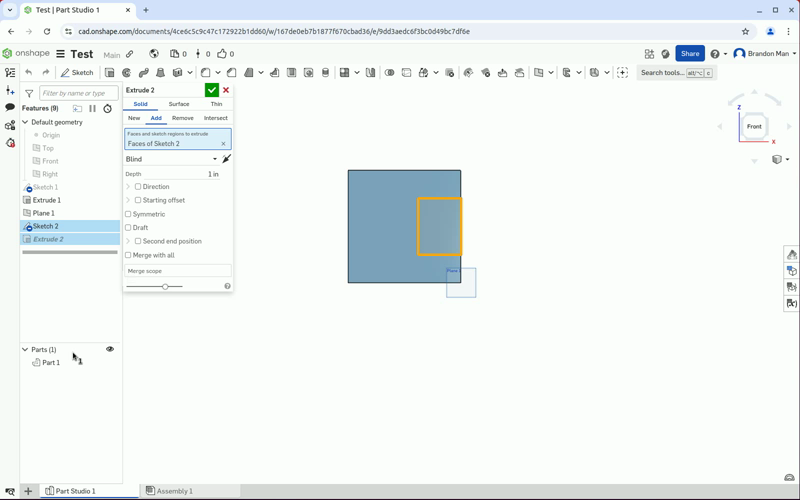
mouse_move(143, 106)
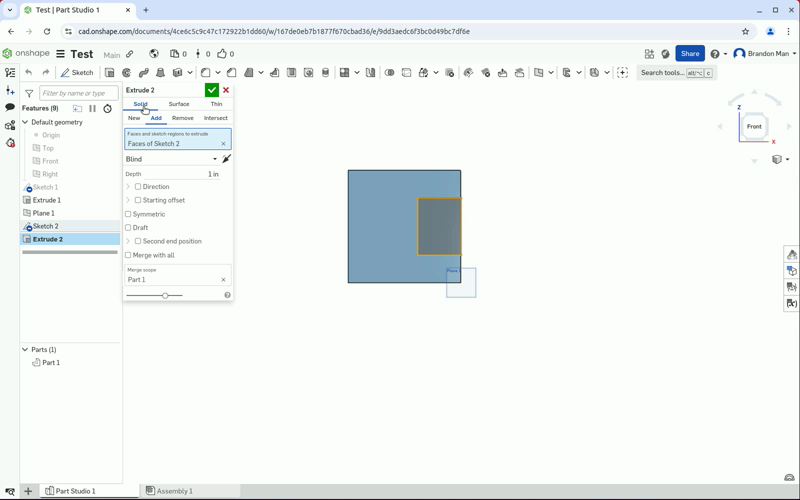
click(143, 106)
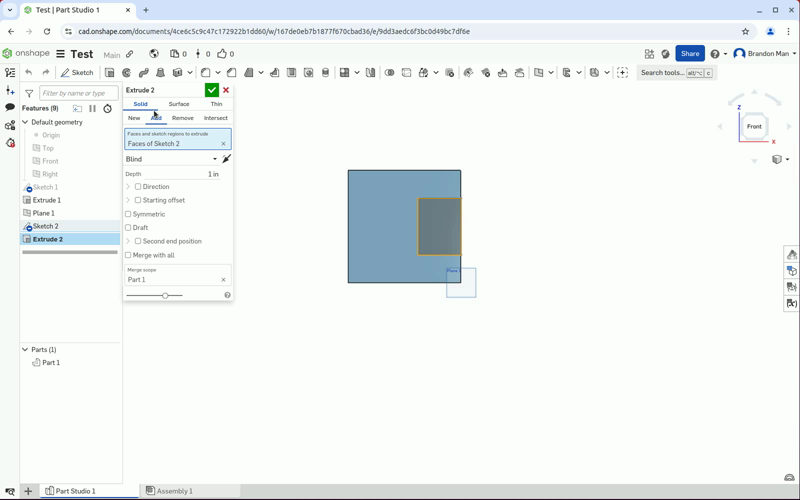
mouse_move(186, 120)
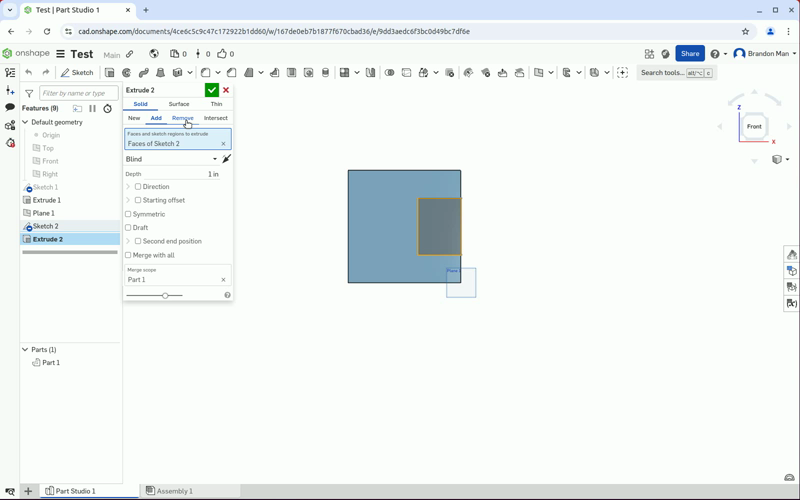
click(186, 120)
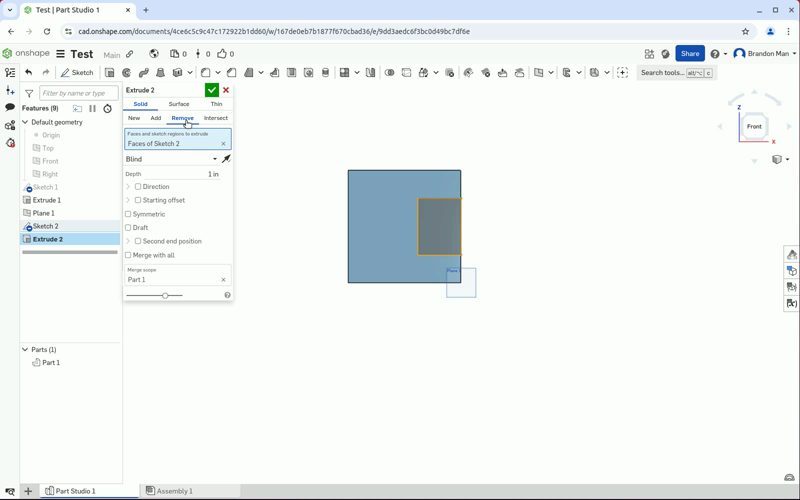
key(tab, 4)
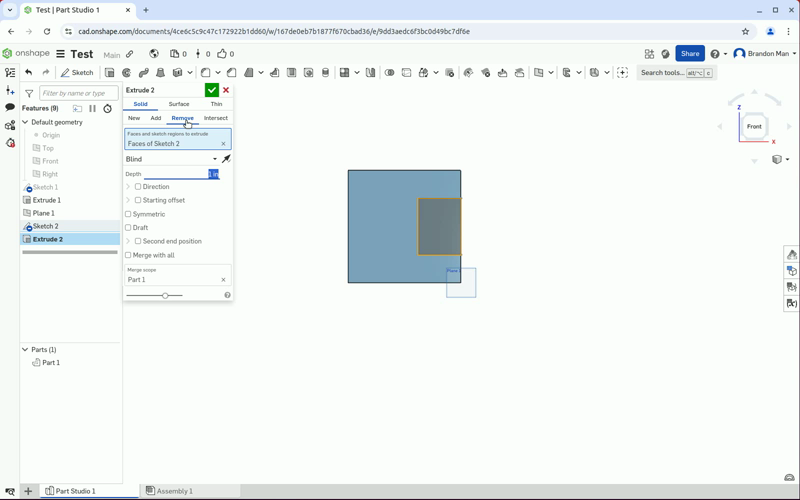
text(17.331)
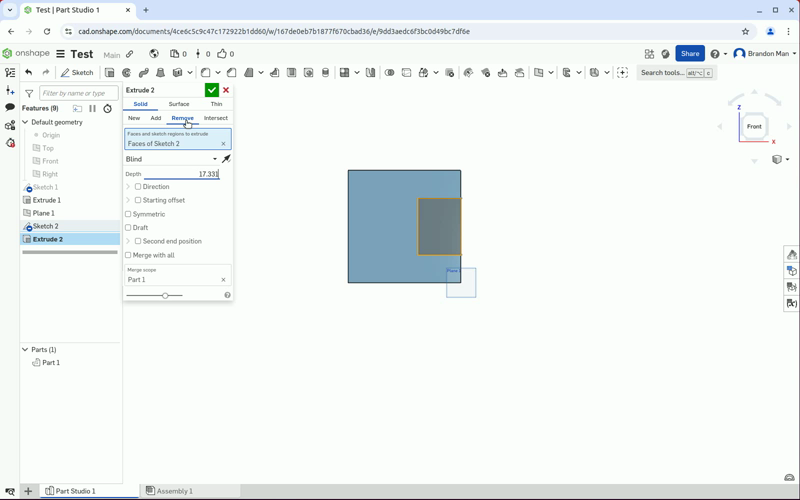
key(tab, 6)
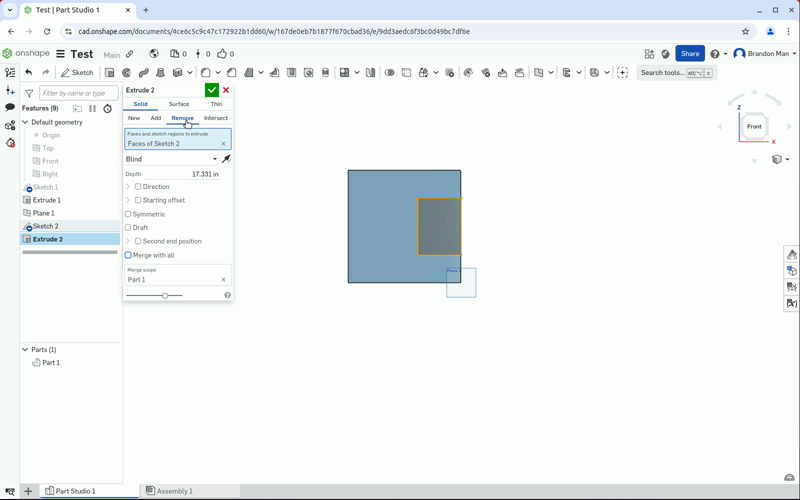
key(space)
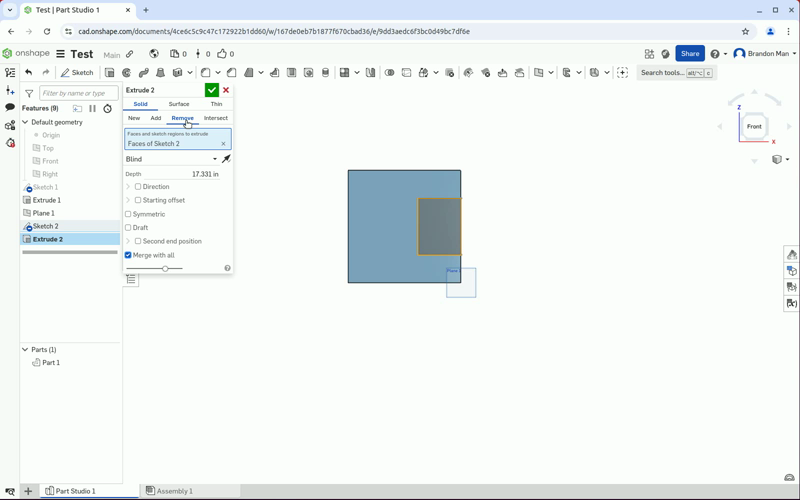
key(enter)
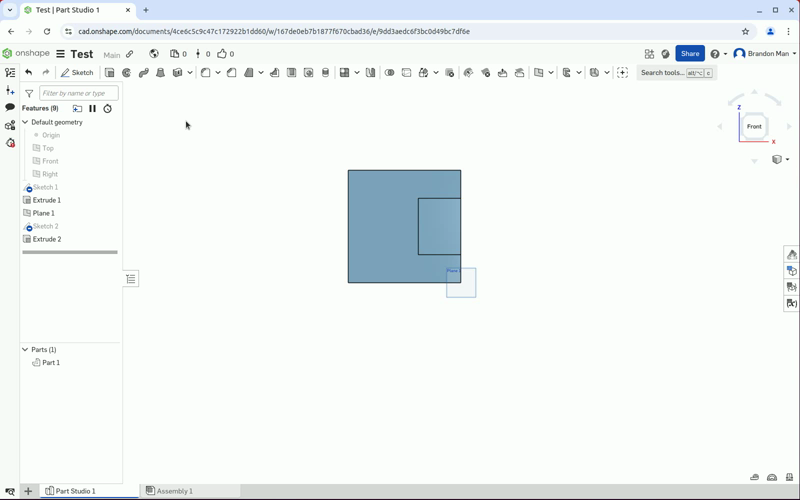
key(shift+h)
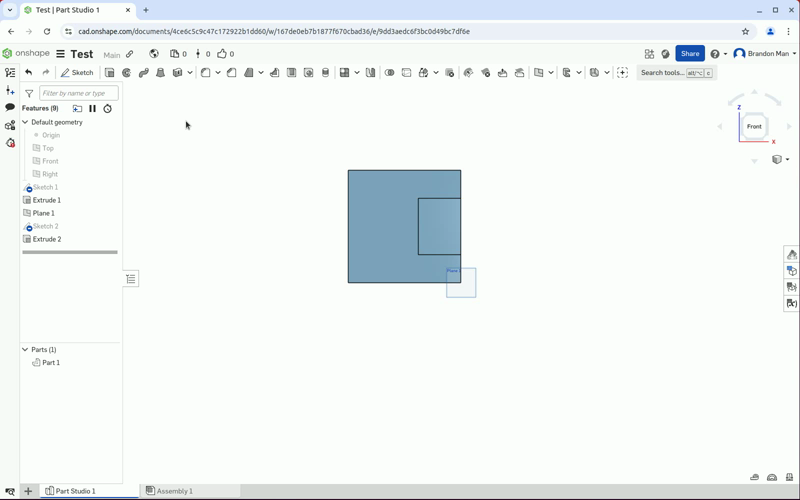
key(shift+h)
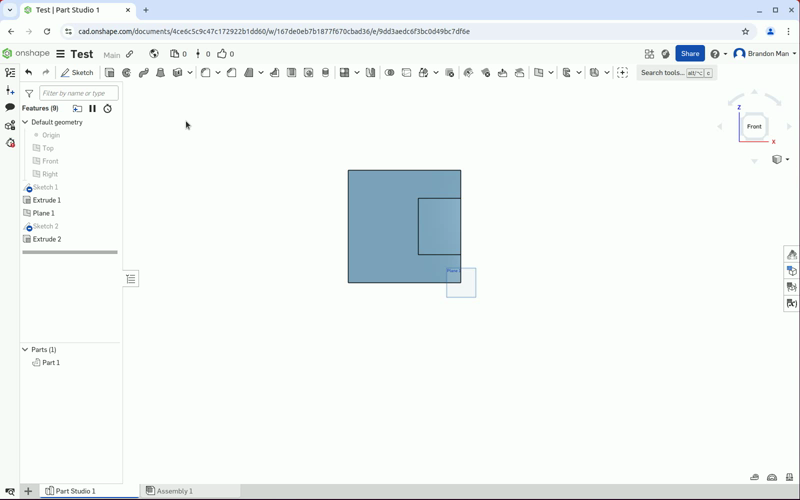
mouse_move(73, 189)
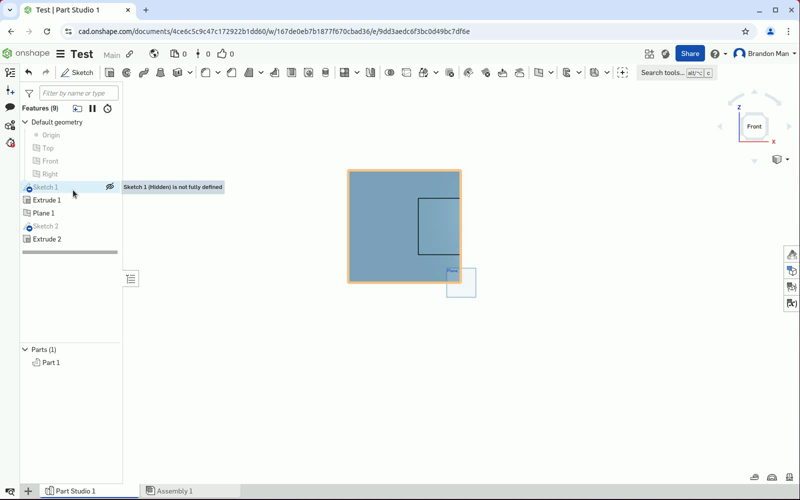
click(73, 189)
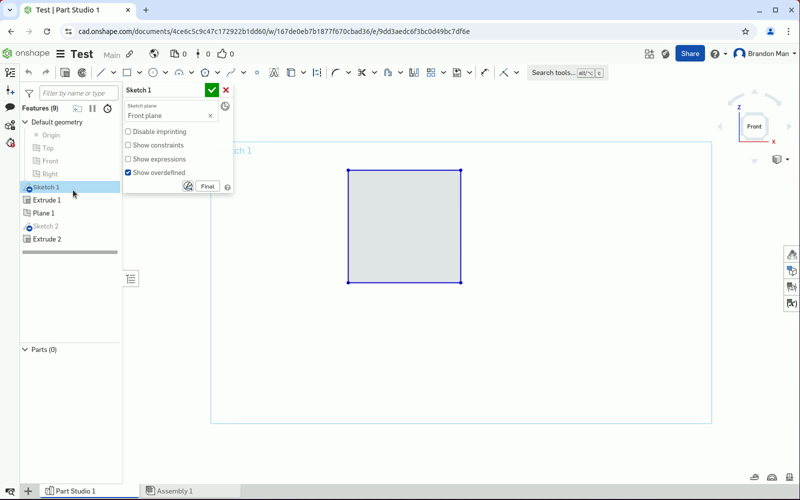
mouse_move(229, 92)
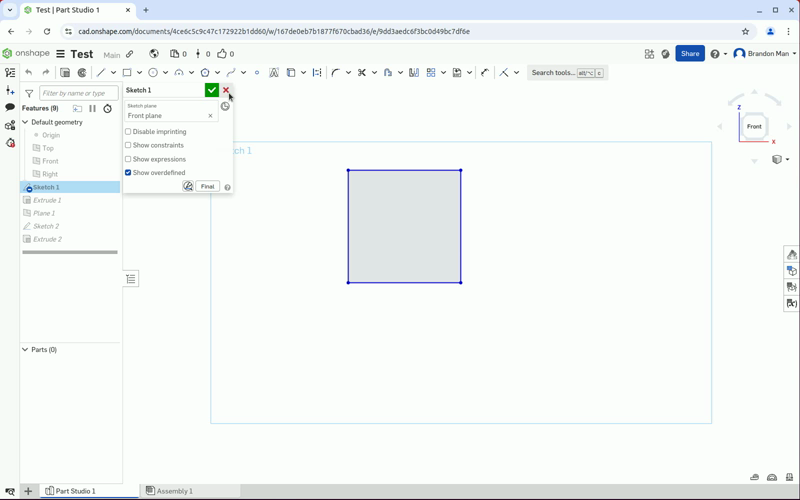
click(229, 92)
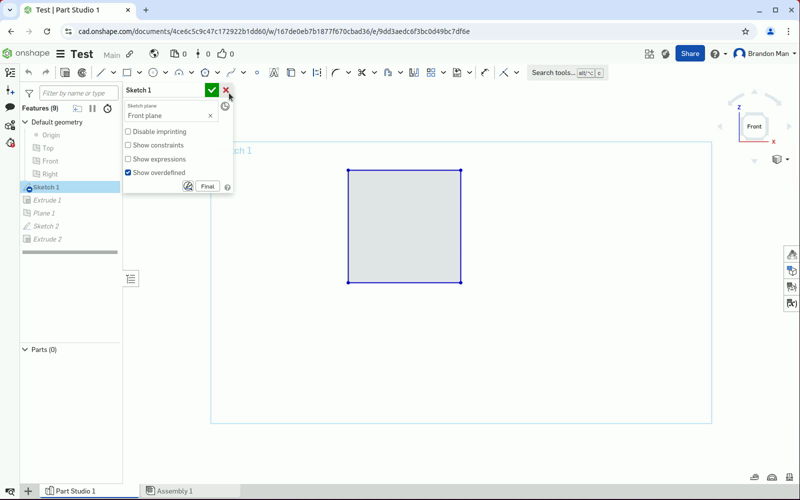
key(shift+s)
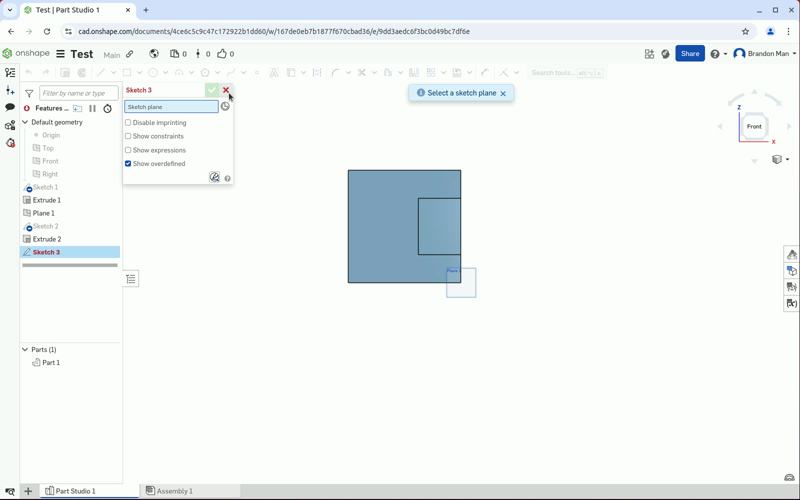
mouse_move(73, 215)
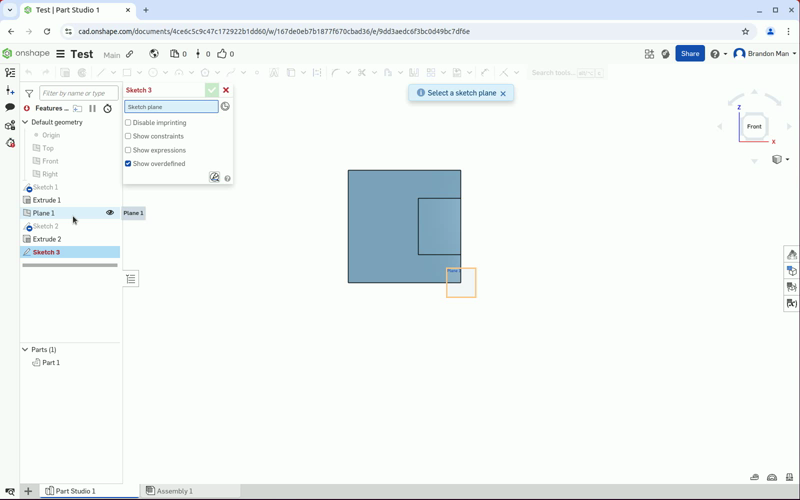
click(73, 215)
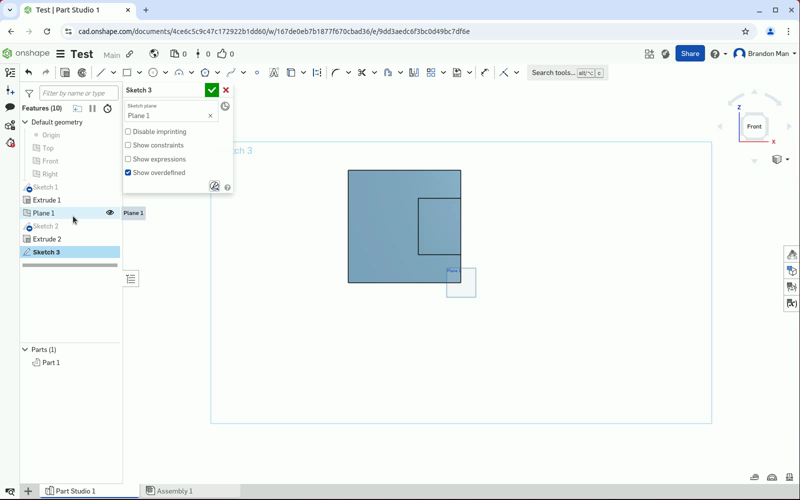
mouse_move(73, 352)
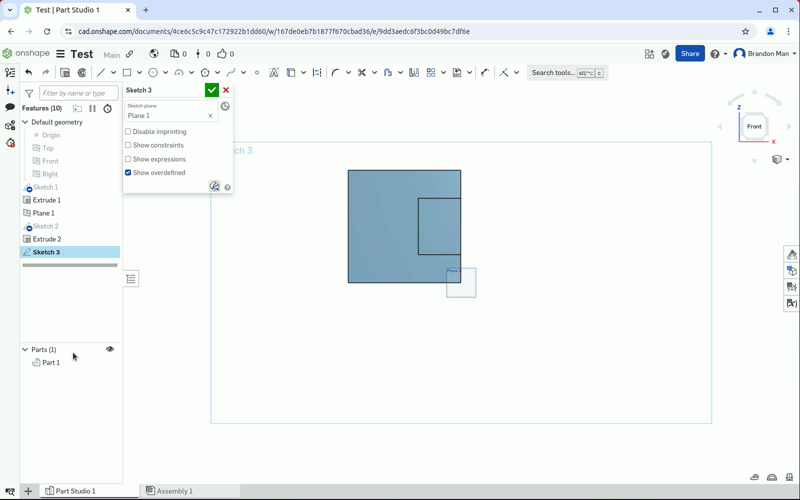
key(y)
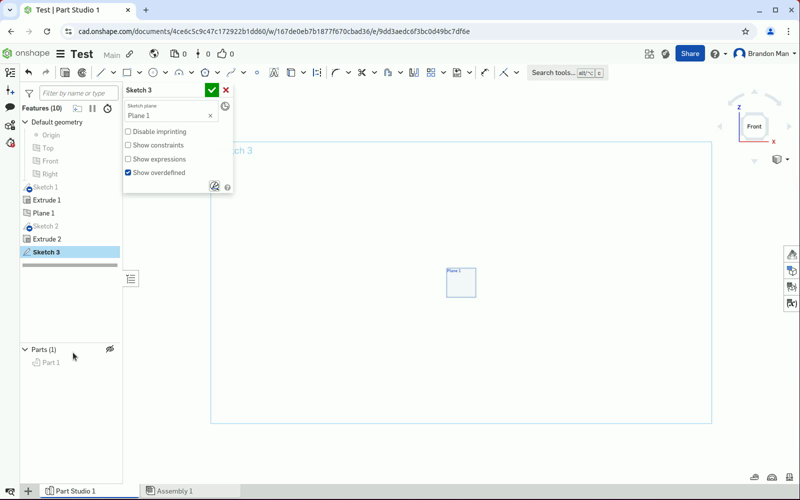
key(l)
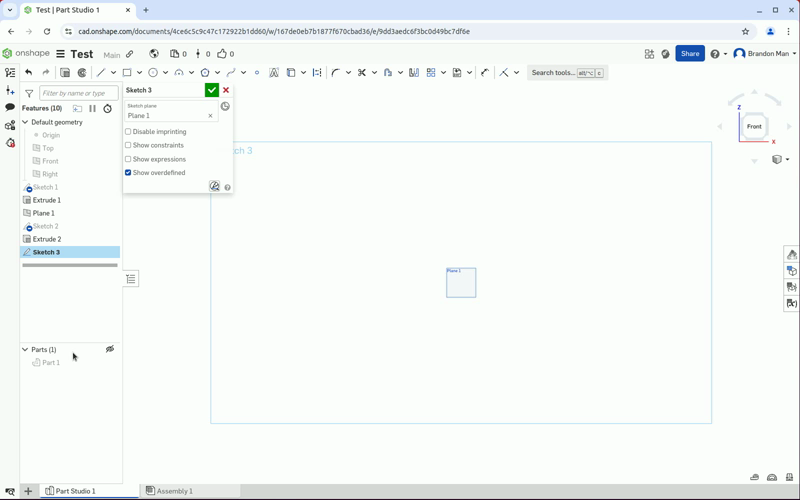
key_down(shift)
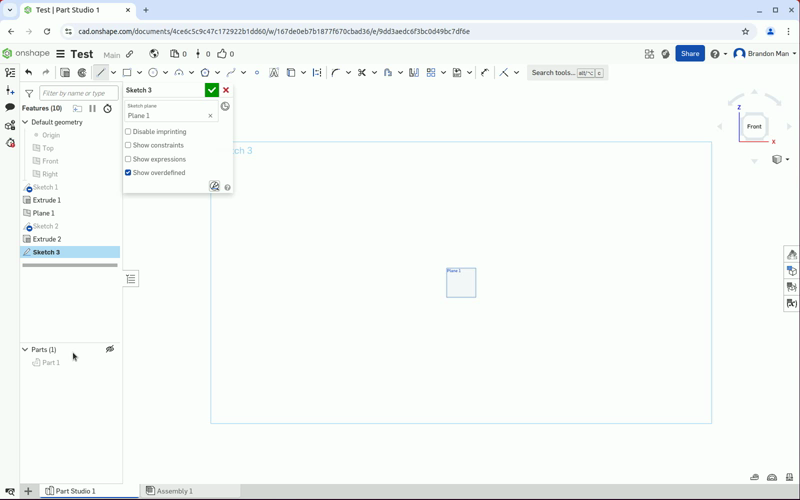
mouse_move(348, 254)
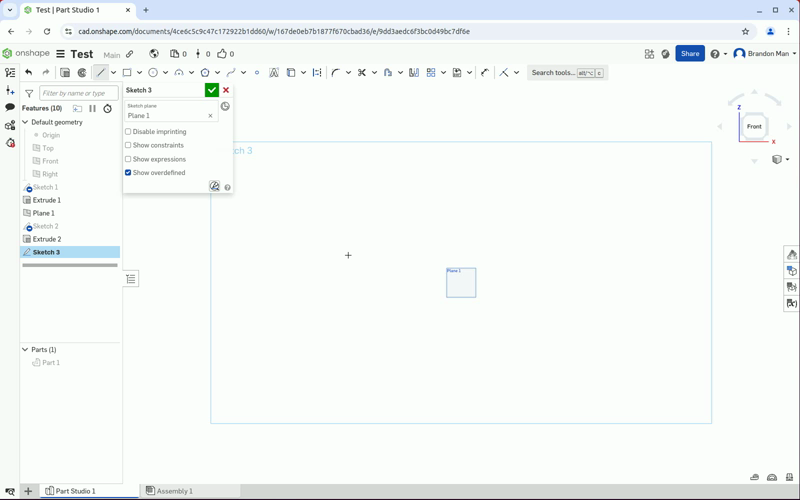
click(348, 254)
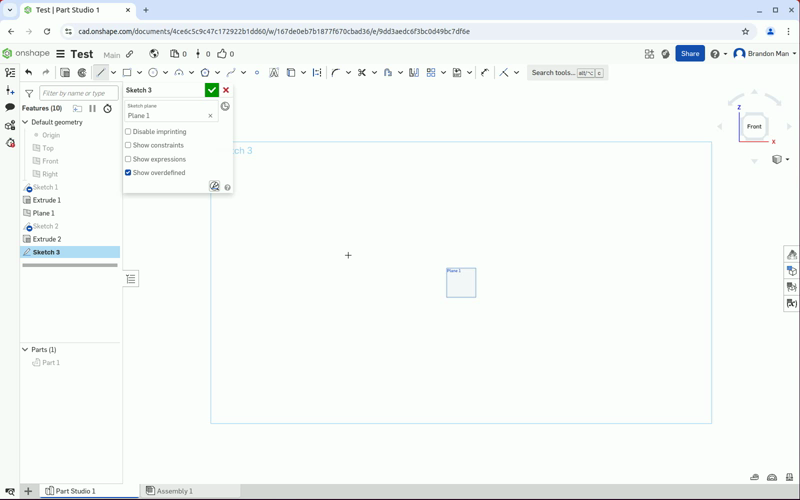
key_up(shift)
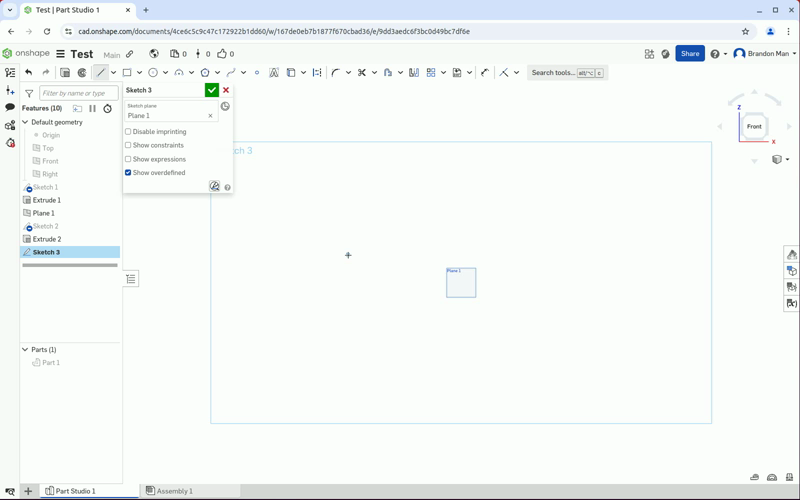
key_down(shift)
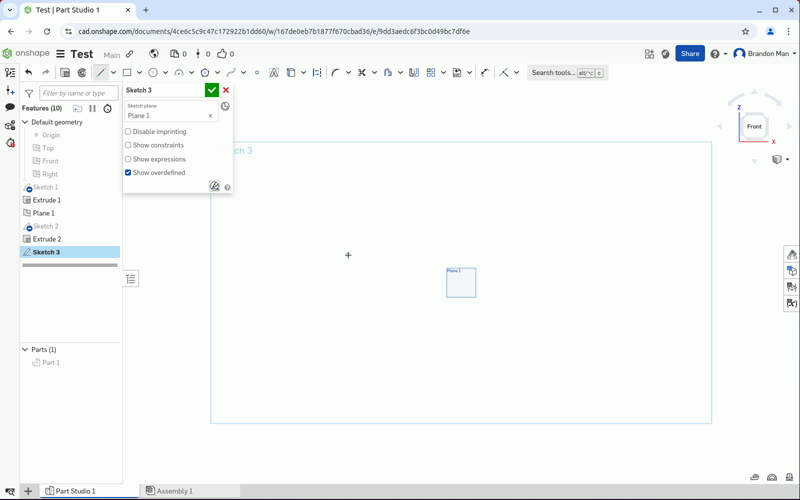
mouse_move(378, 254)
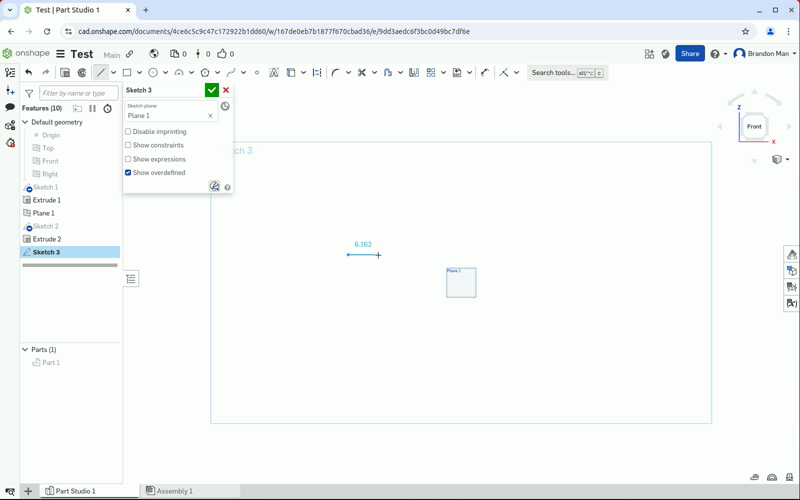
mouse_move(390, 254)
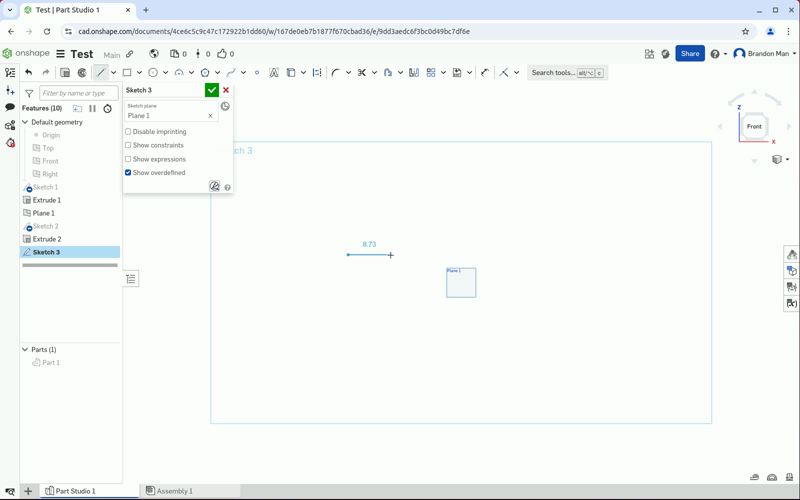
click(390, 254)
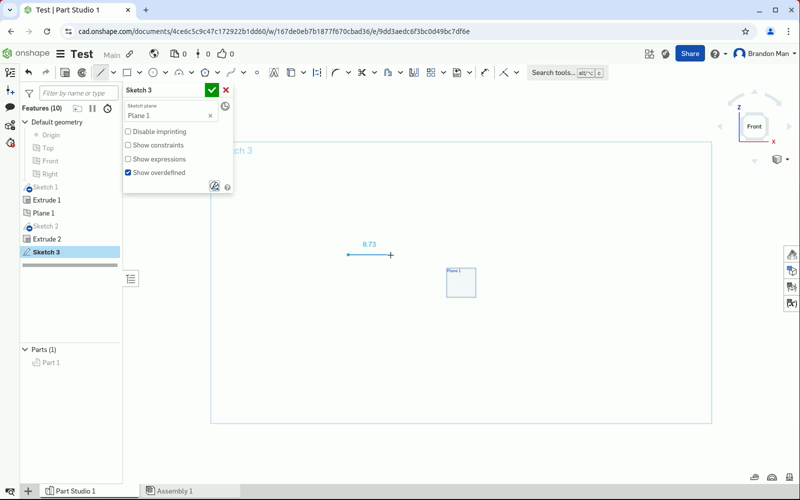
key_up(shift)
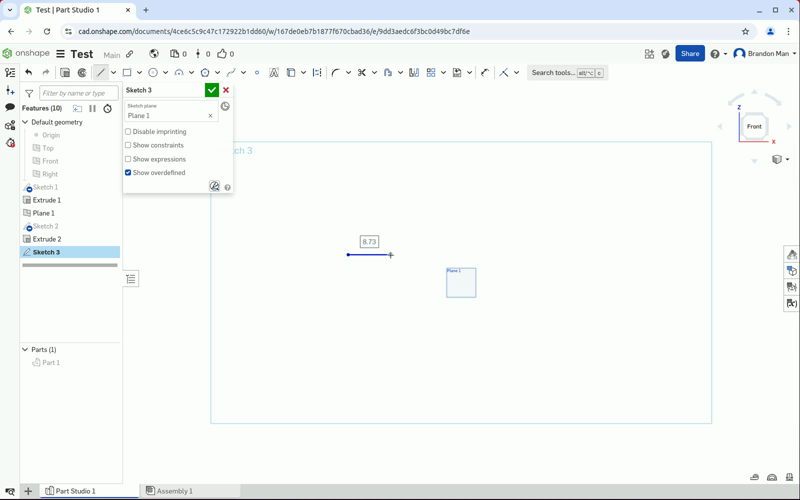
key_down(shift)
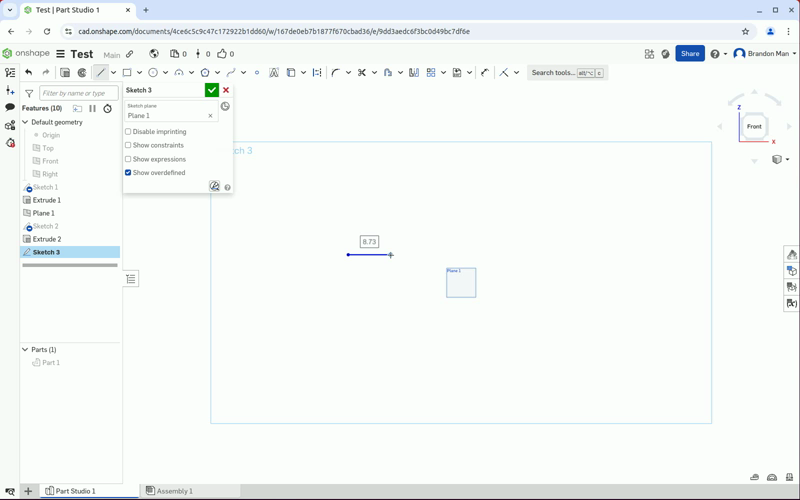
mouse_move(420, 254)
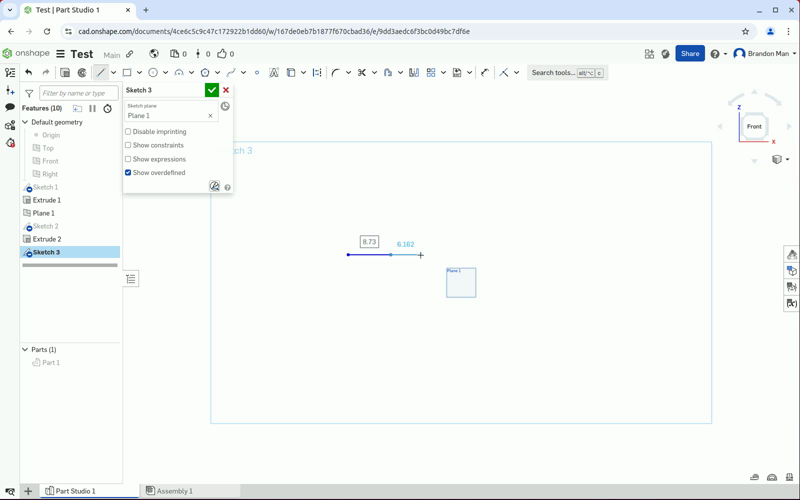
mouse_move(390, 198)
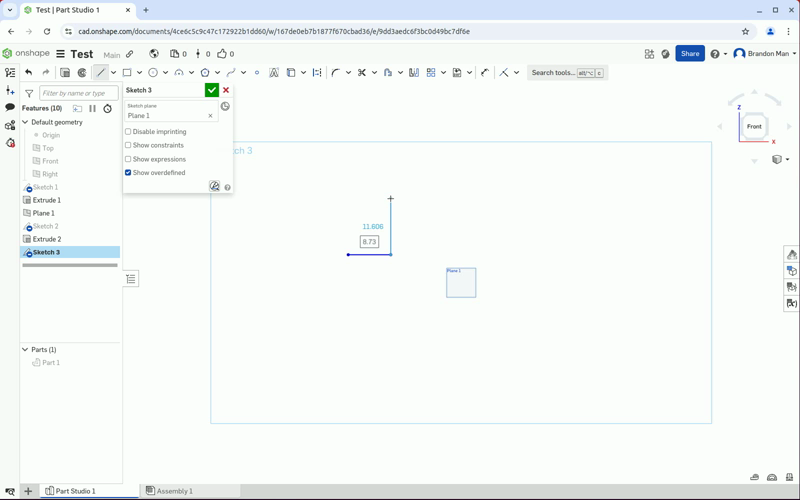
click(390, 198)
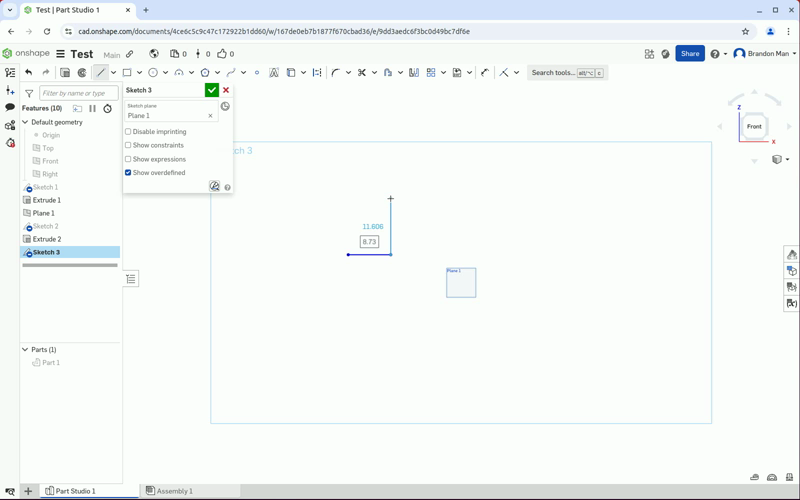
key_up(shift)
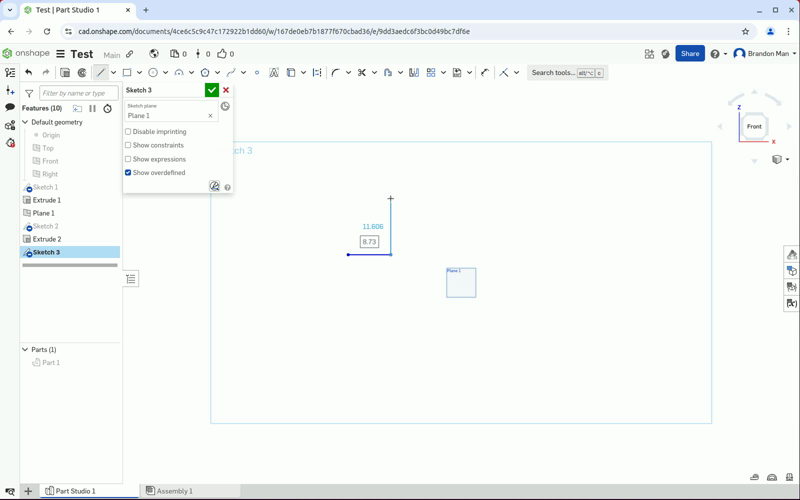
key_down(shift)
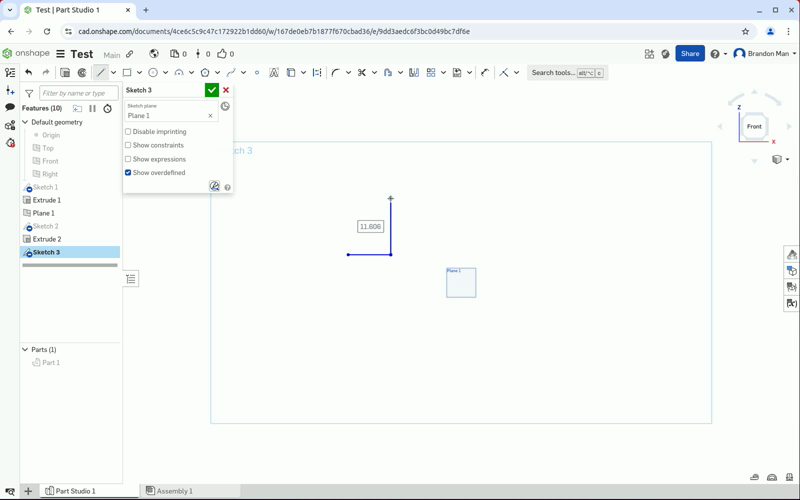
mouse_move(420, 198)
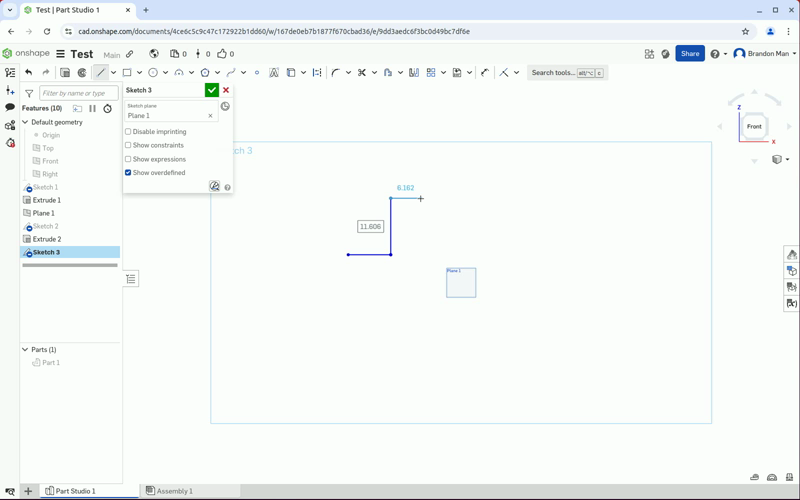
mouse_move(348, 198)
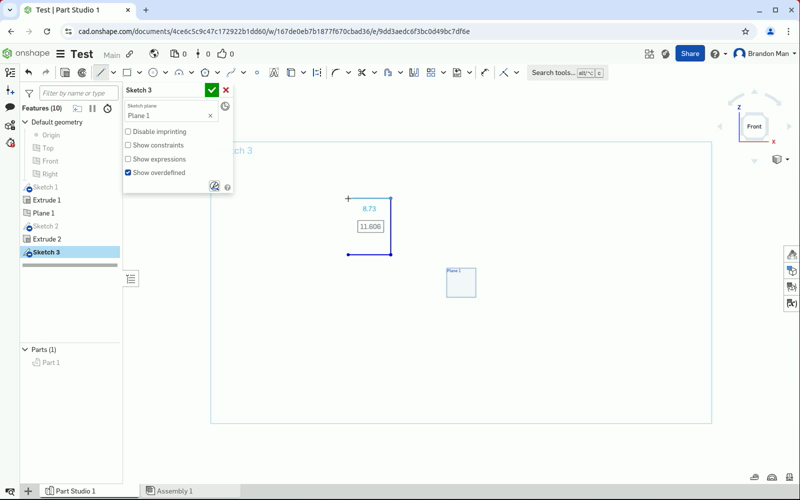
click(348, 198)
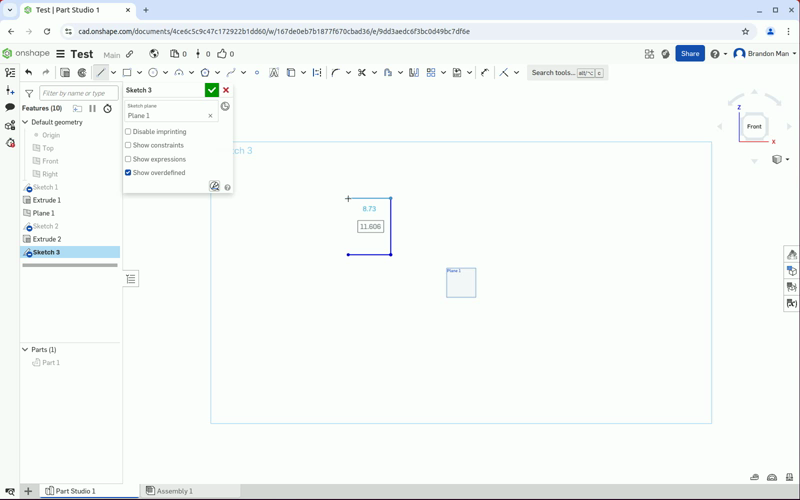
key_up(shift)
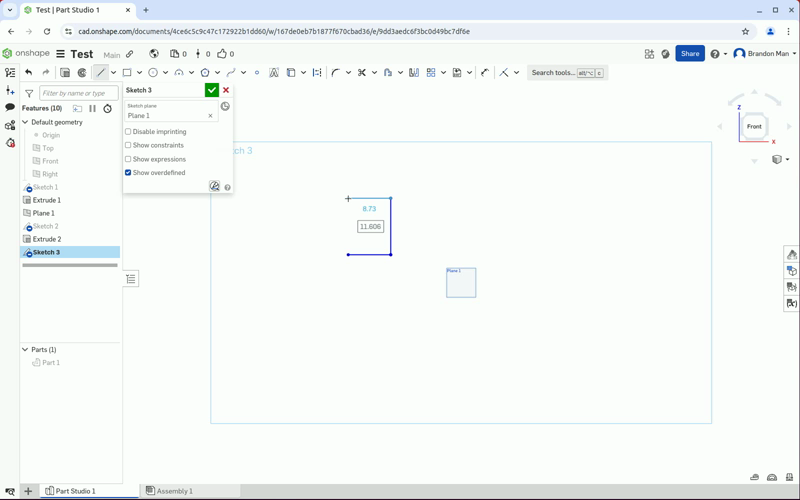
mouse_move(378, 198)
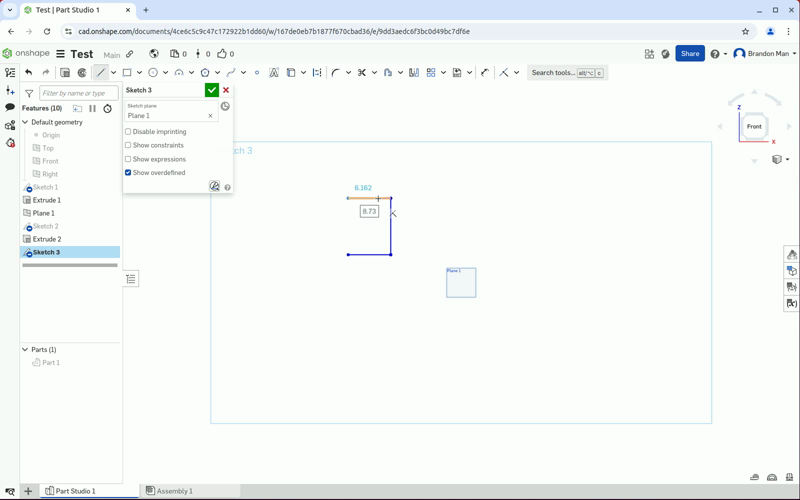
key_down(shift)
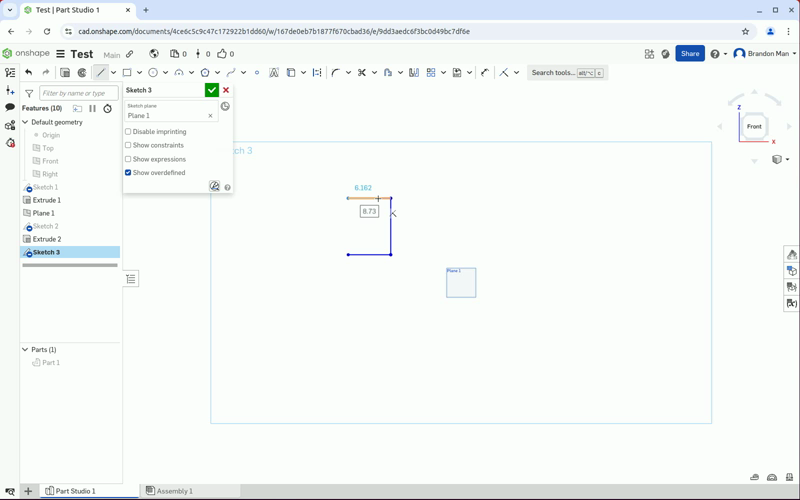
mouse_move(348, 254)
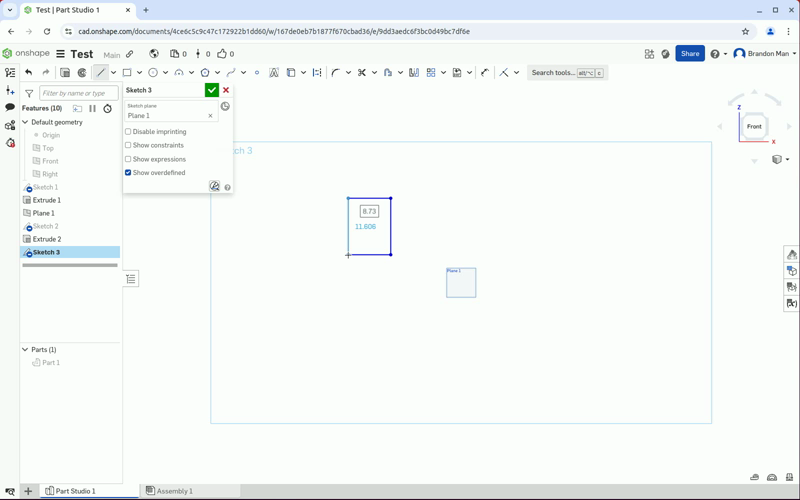
key_up(shift)
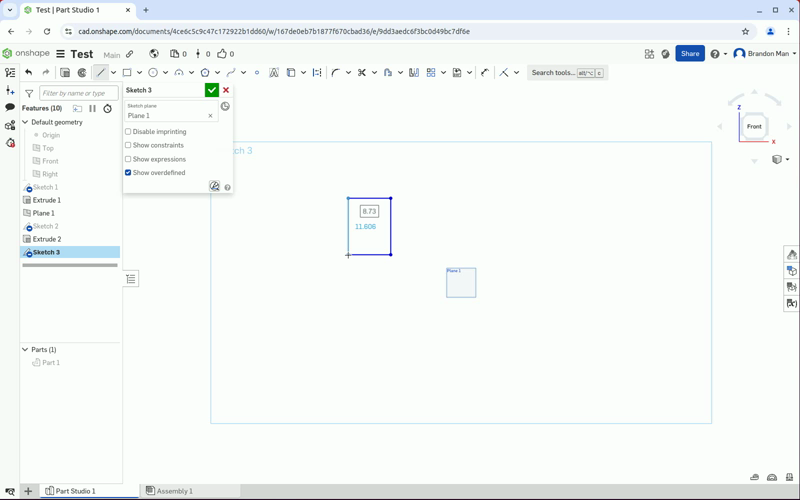
click(348, 254)
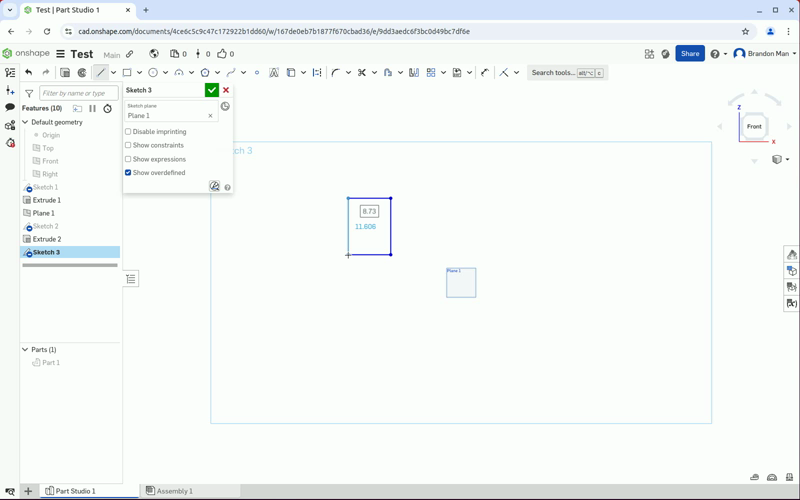
key(esc)
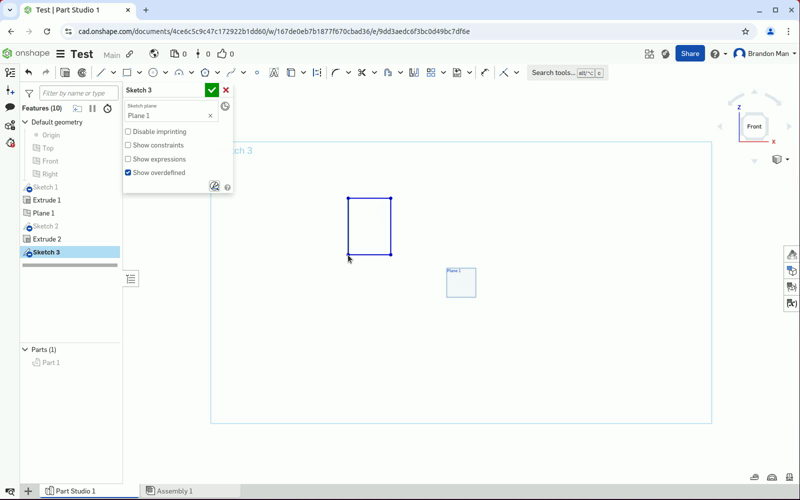
mouse_move(368, 240)
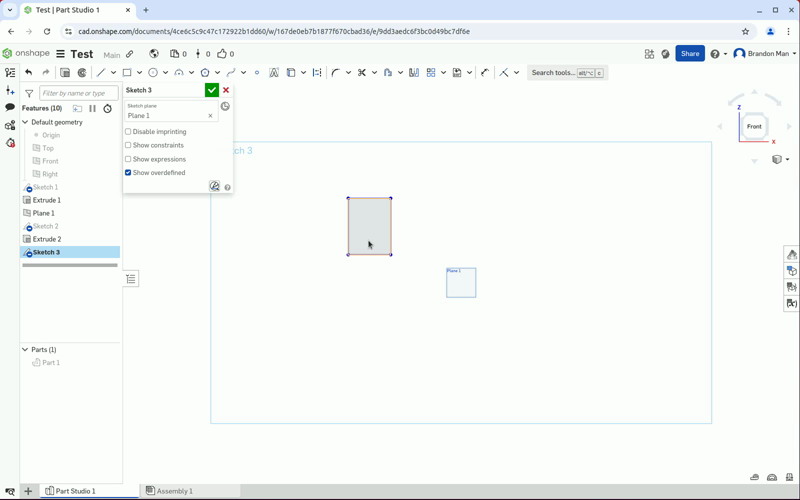
click(368, 240)
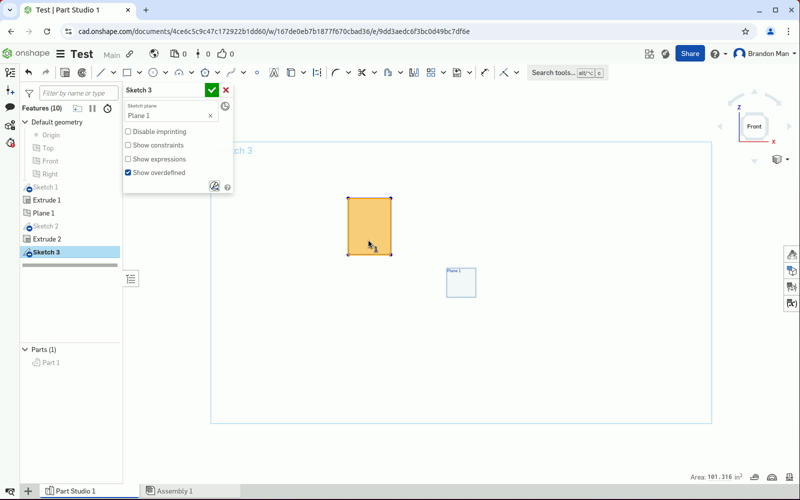
mouse_move(73, 352)
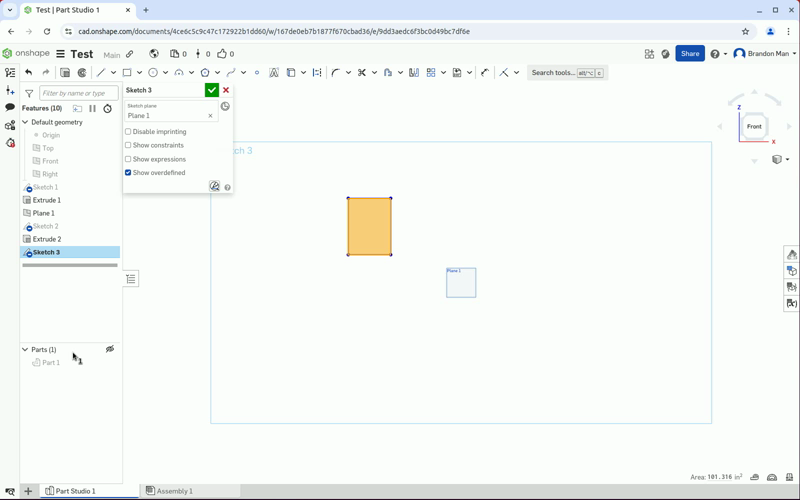
key(shift+y)
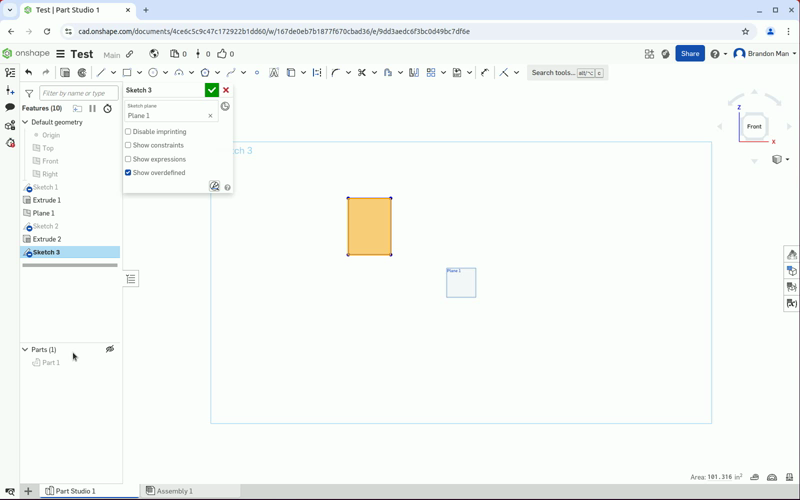
key(shift+e)
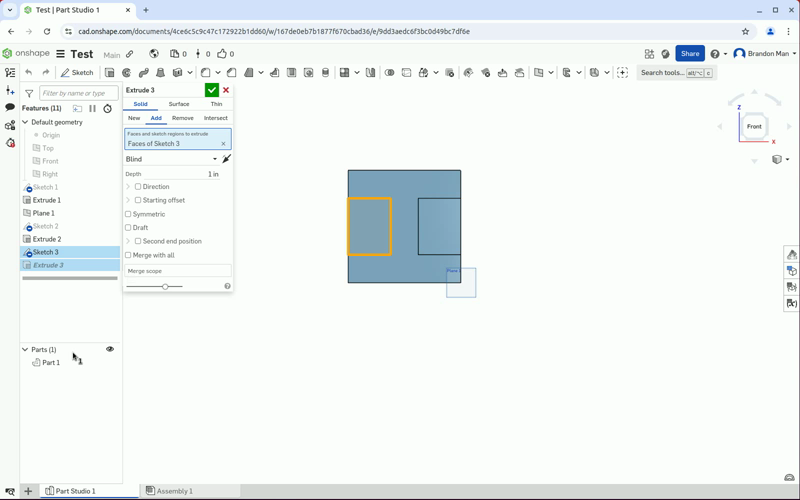
mouse_move(143, 106)
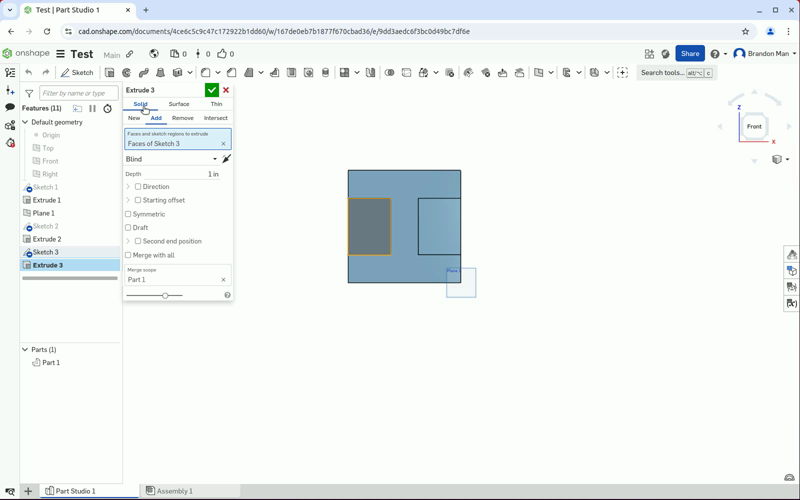
click(143, 106)
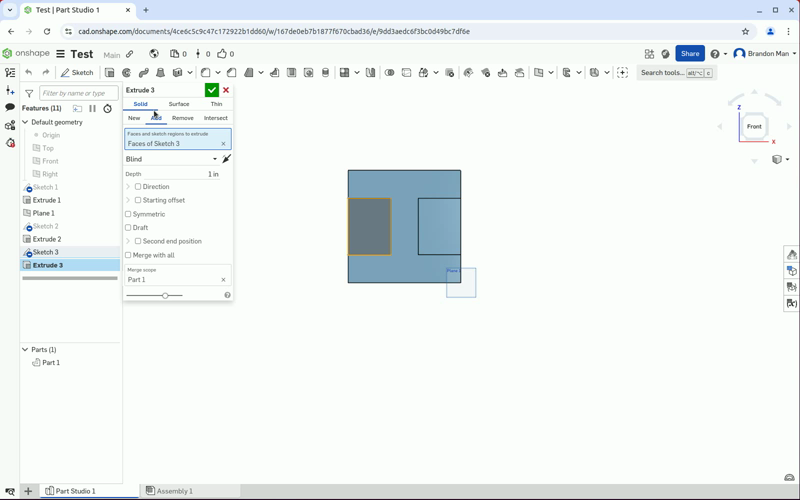
mouse_move(186, 120)
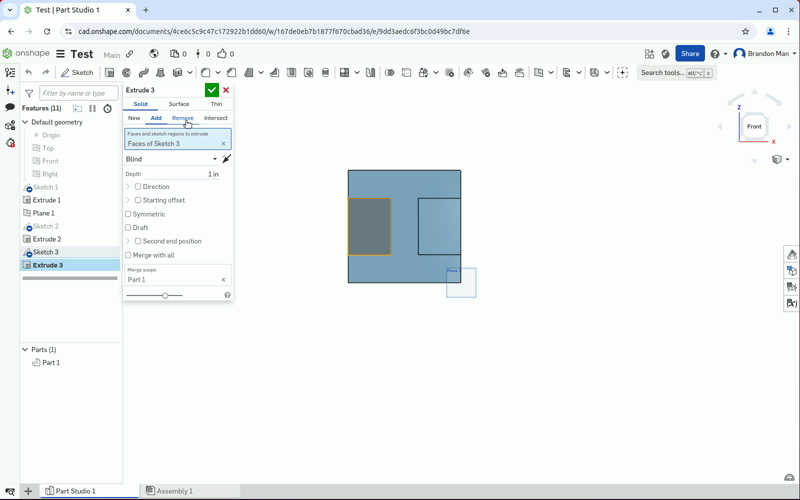
click(186, 120)
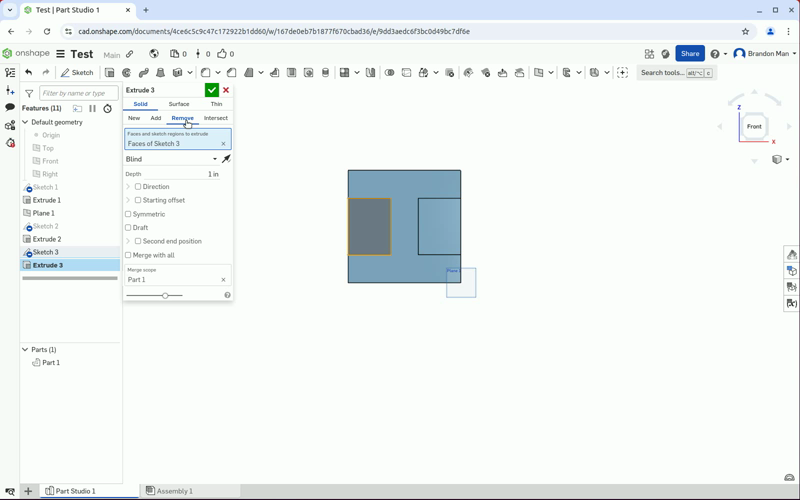
key(tab, 4)
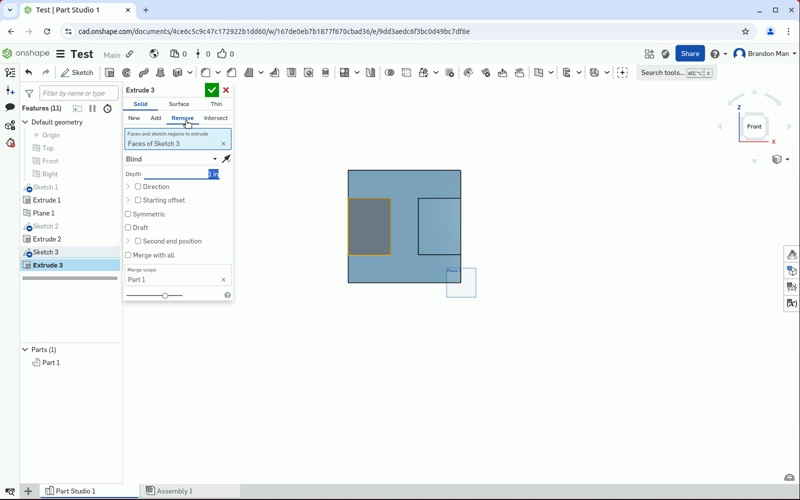
text(17.331)
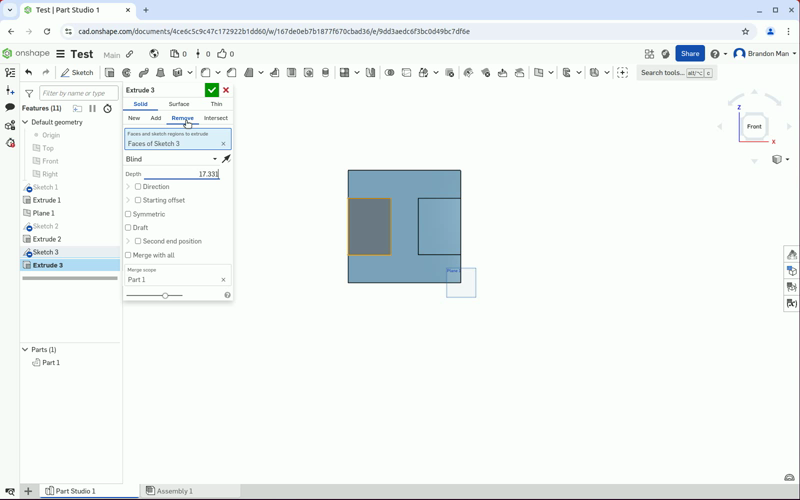
key(tab, 6)
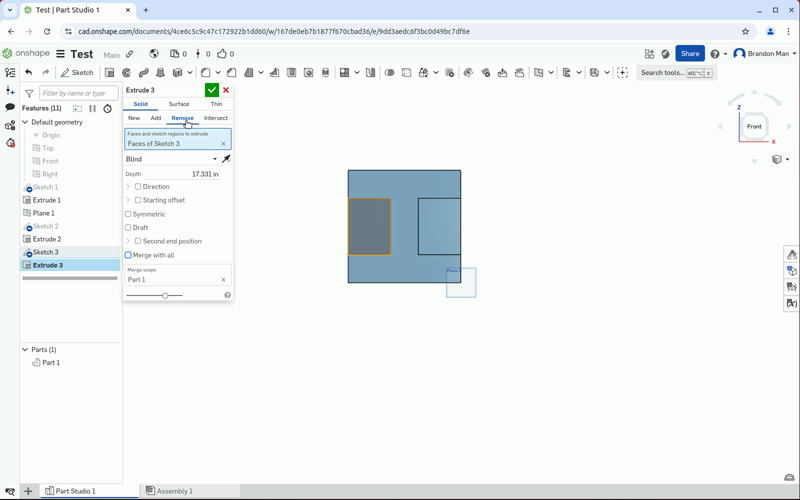
key(space)
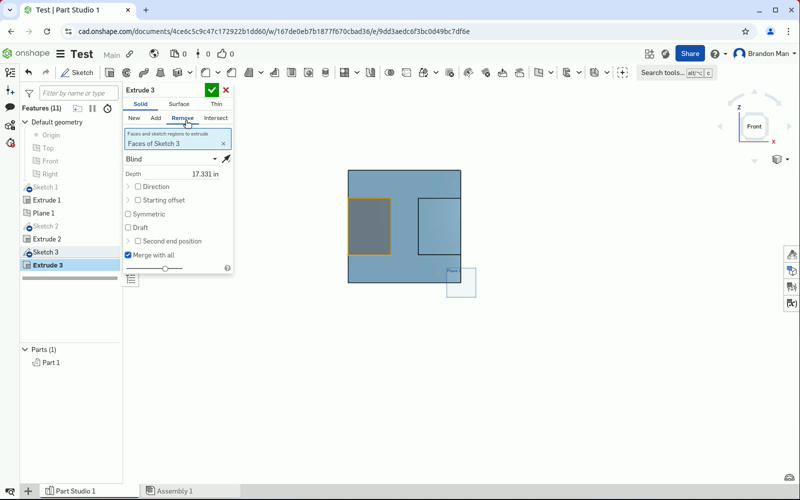
key(enter)
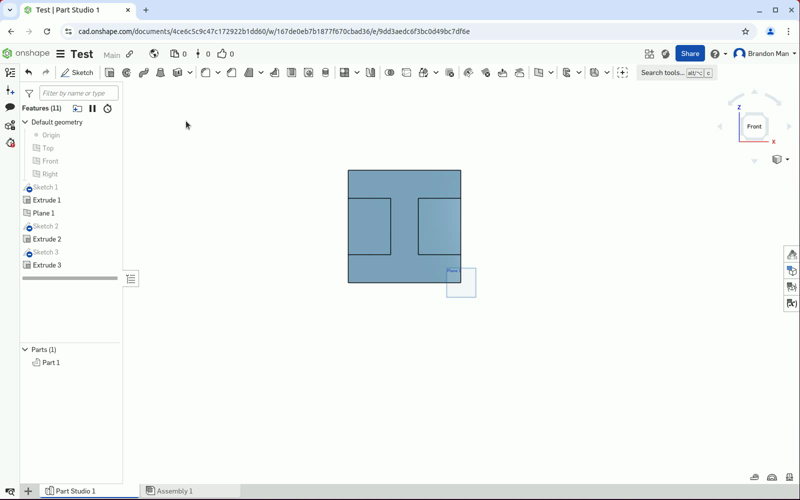
key(shift+h)
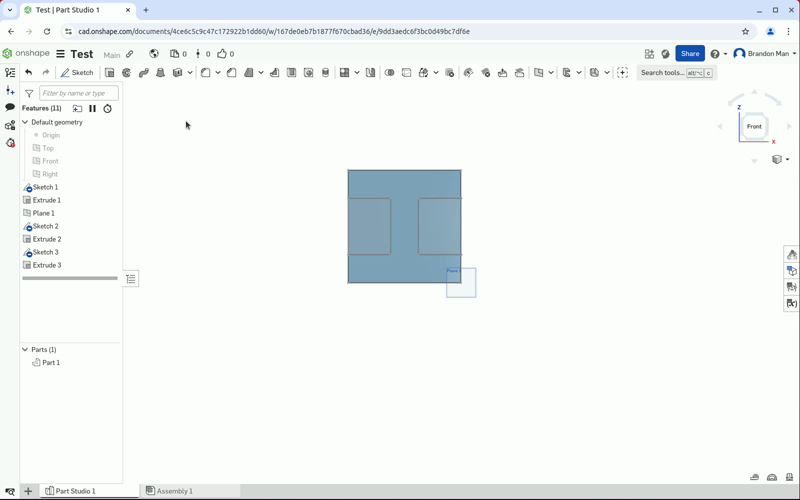
key(shift+h)
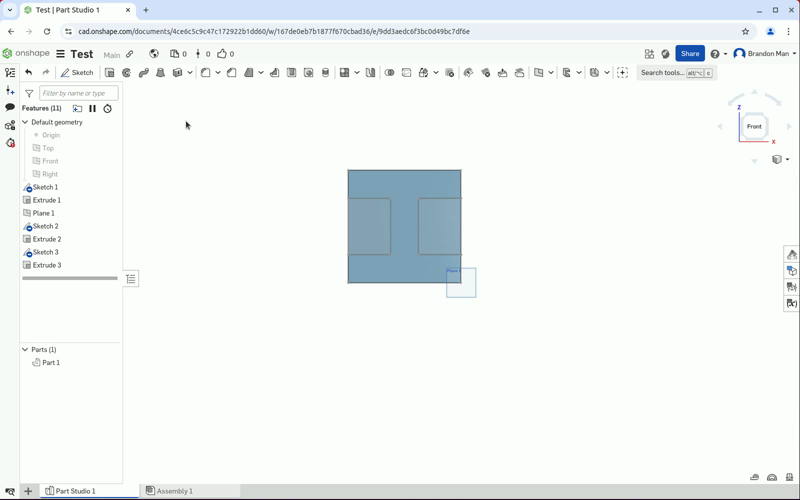
key(shift+7)
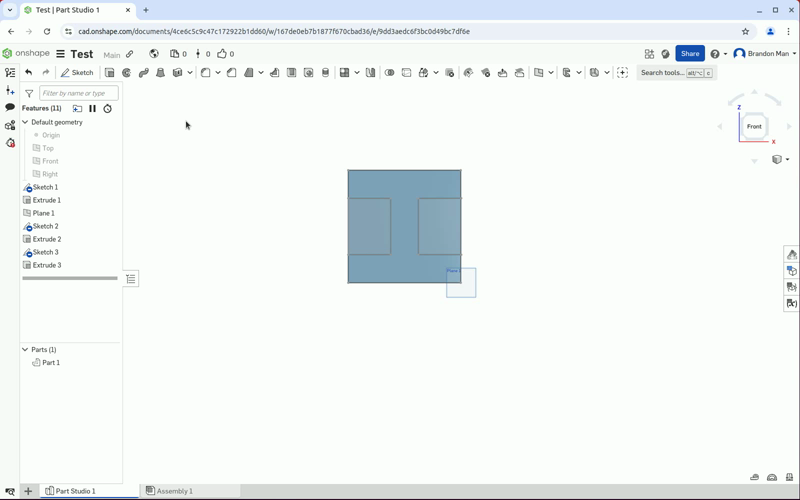
key(left, 2)
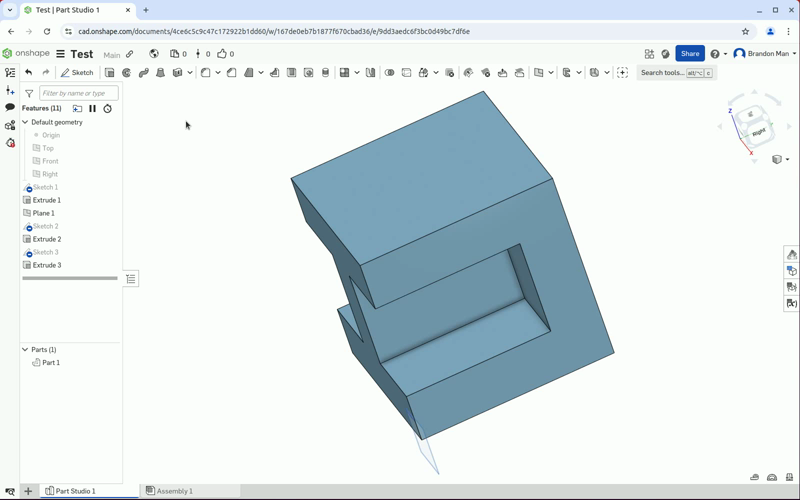
key(down, 2)
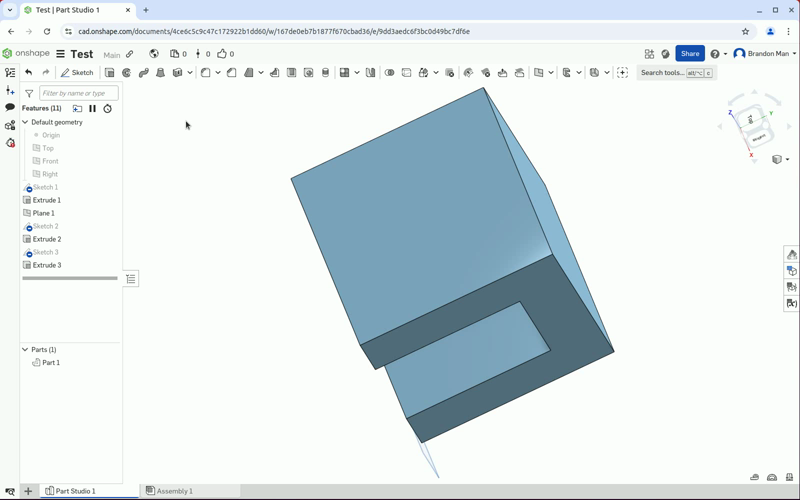
key(up, 2)
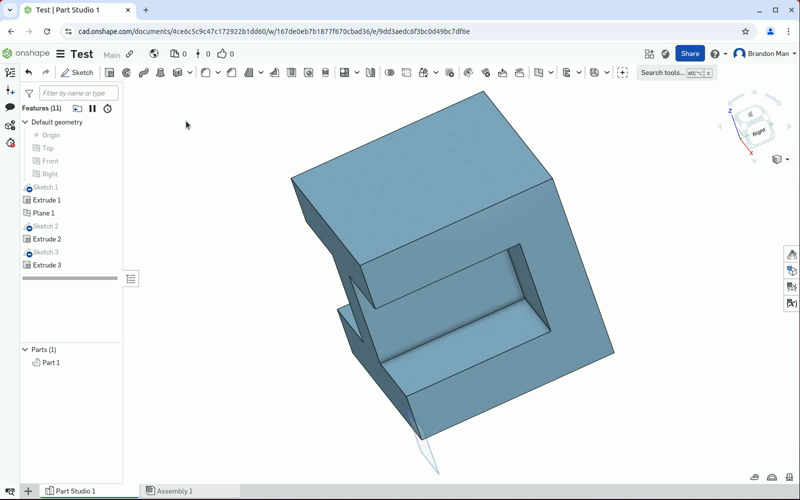
key(right, 2)
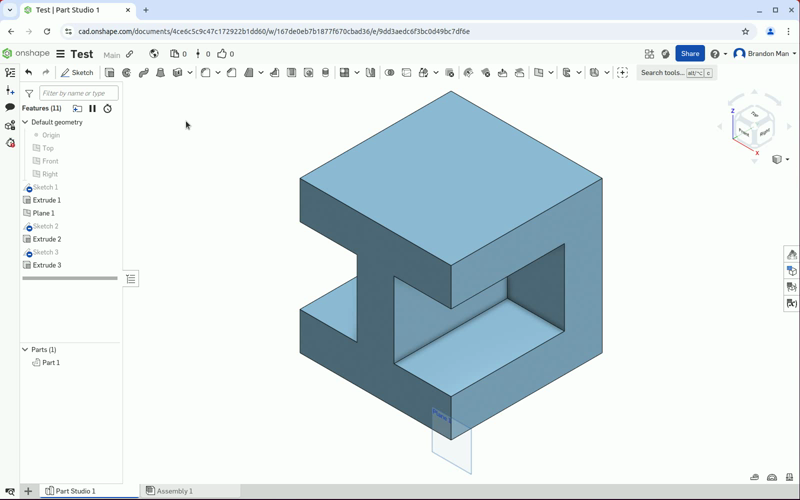
mouse_move(73, 189)
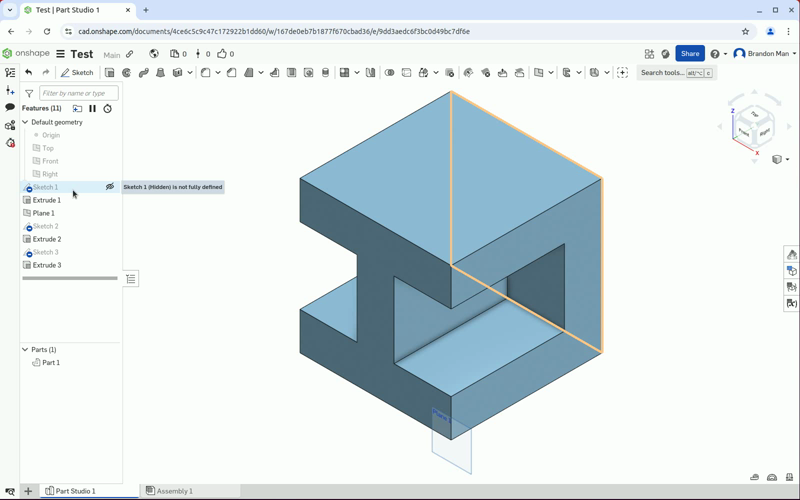
click(73, 189)